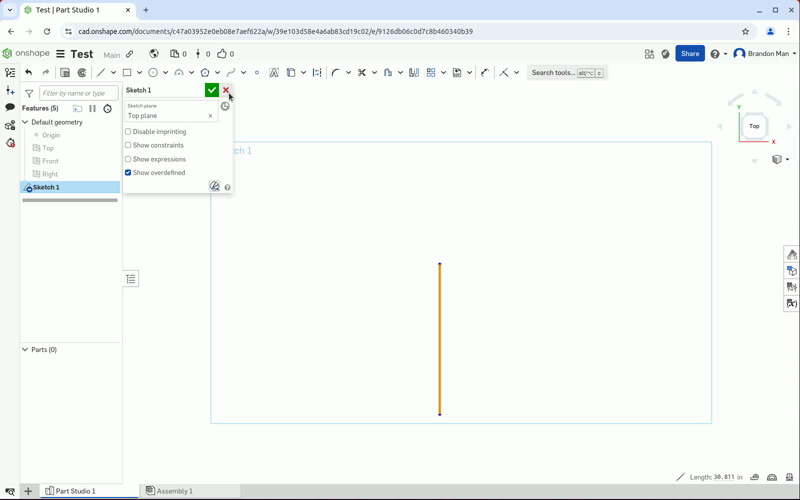
key(shift+h)
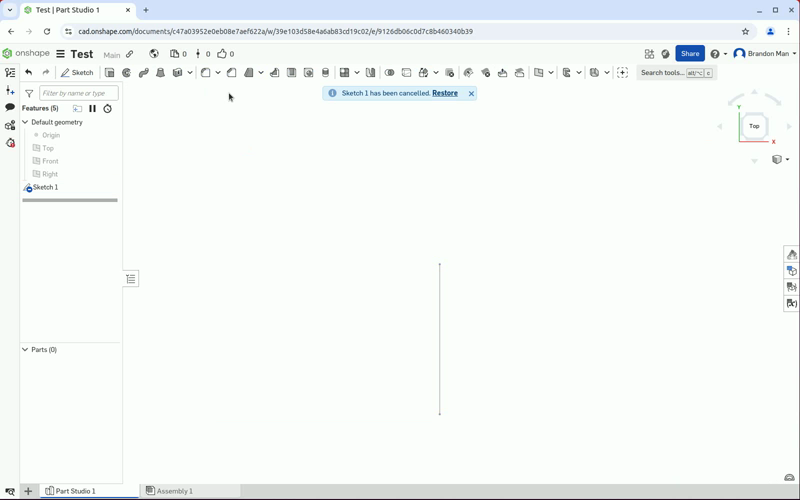
key(shift+s)
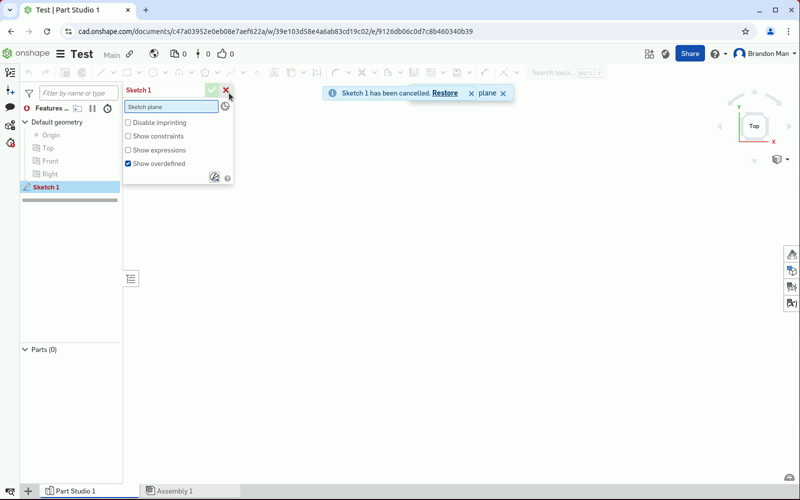
mouse_move(73, 150)
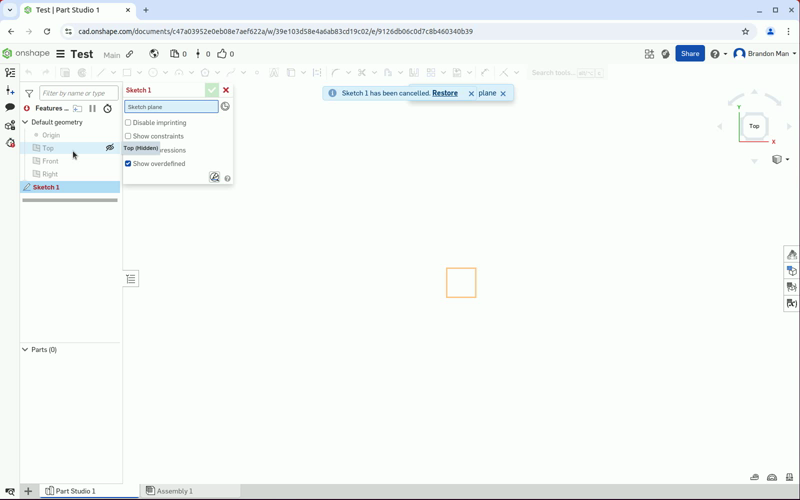
click(73, 150)
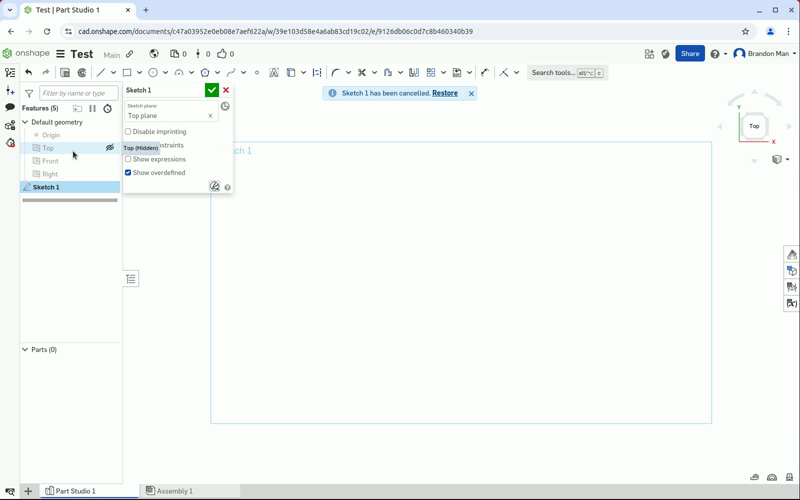
mouse_move(73, 352)
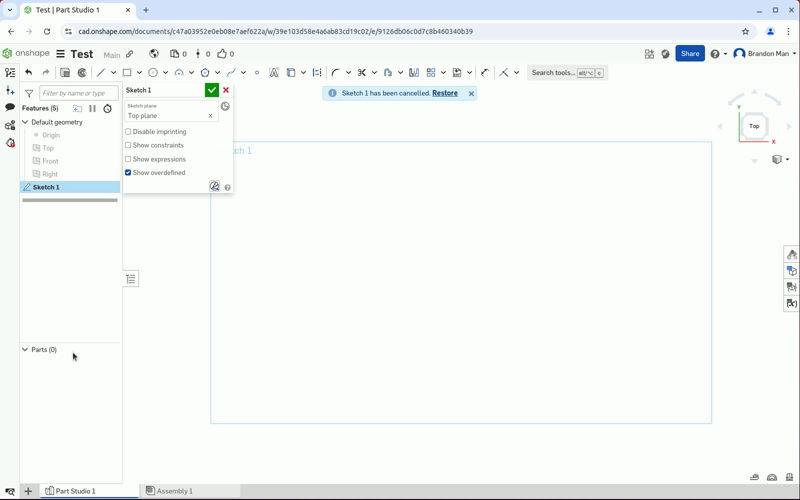
key(y)
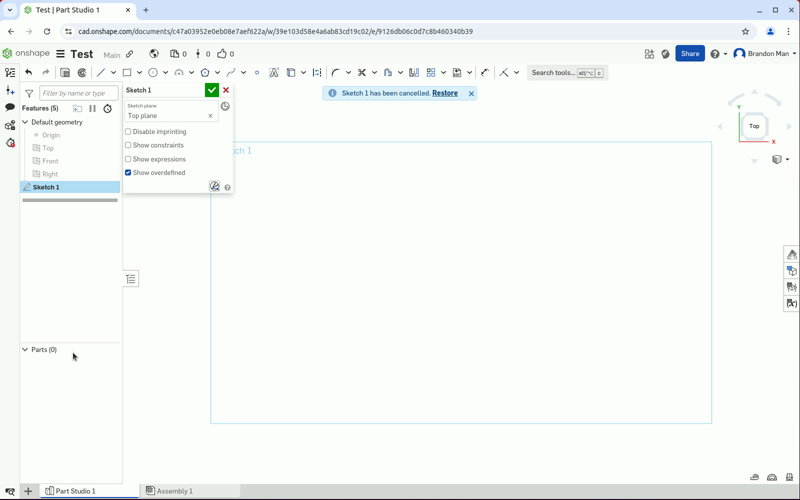
key(l)
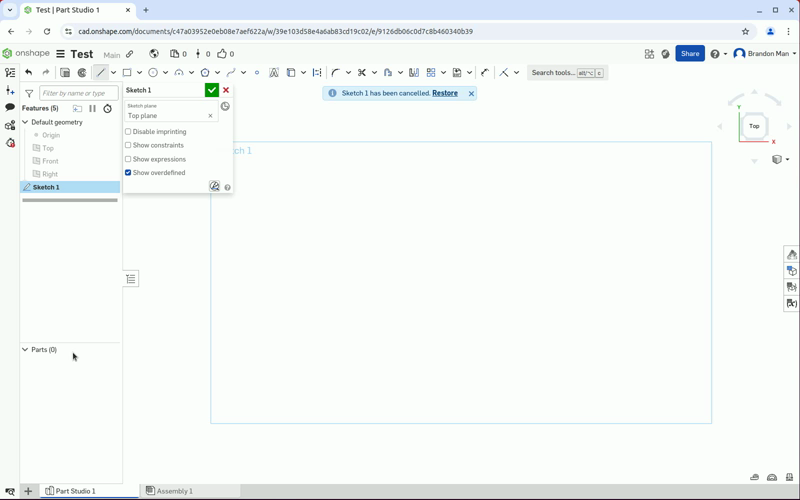
key_down(shift)
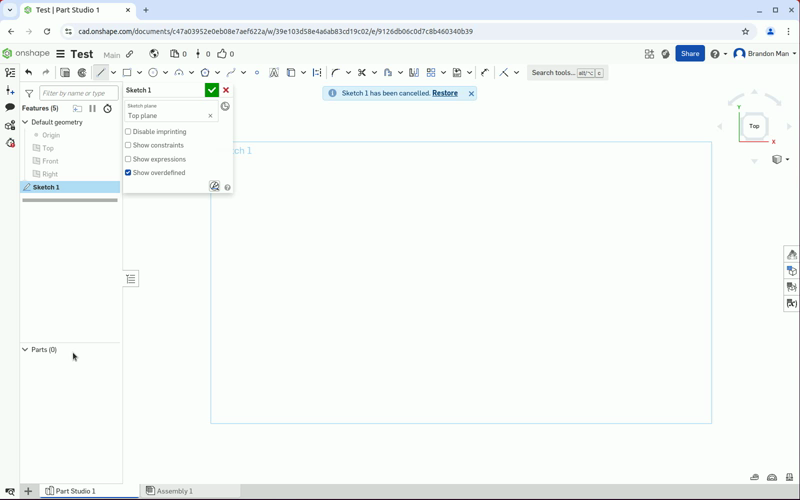
mouse_move(361, 395)
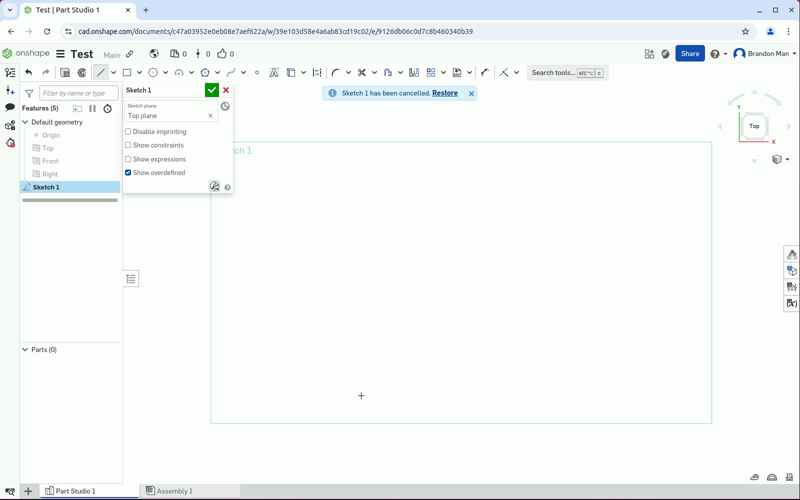
click(361, 395)
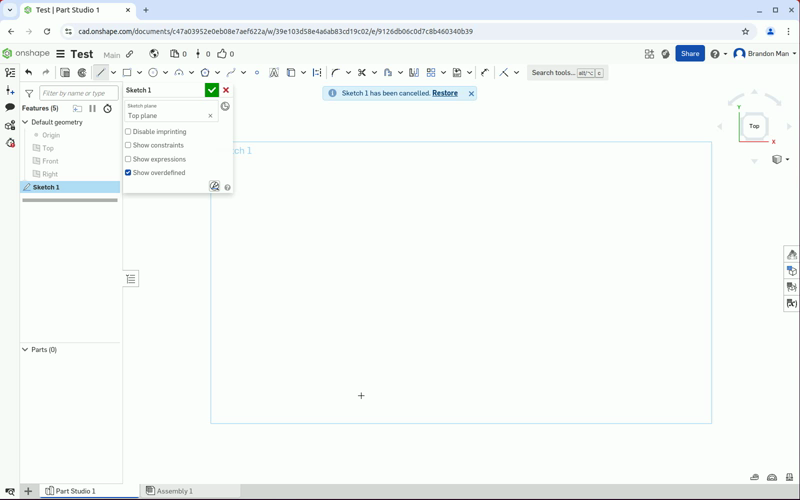
key_up(shift)
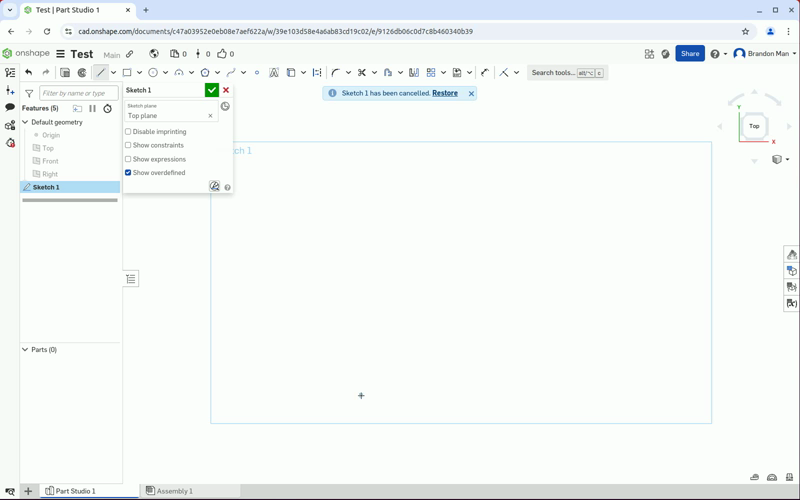
key_down(shift)
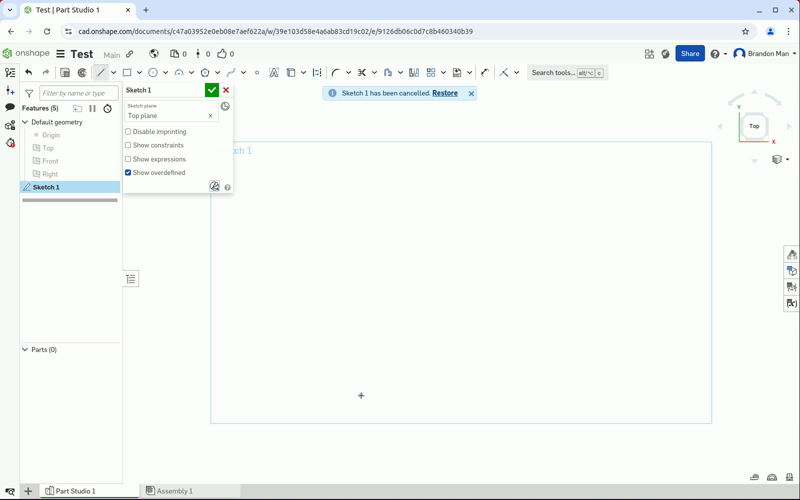
mouse_move(559, 395)
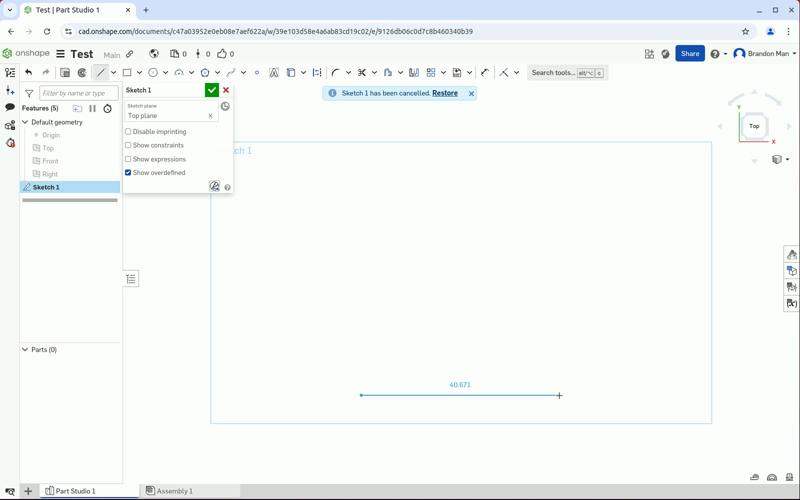
click(559, 395)
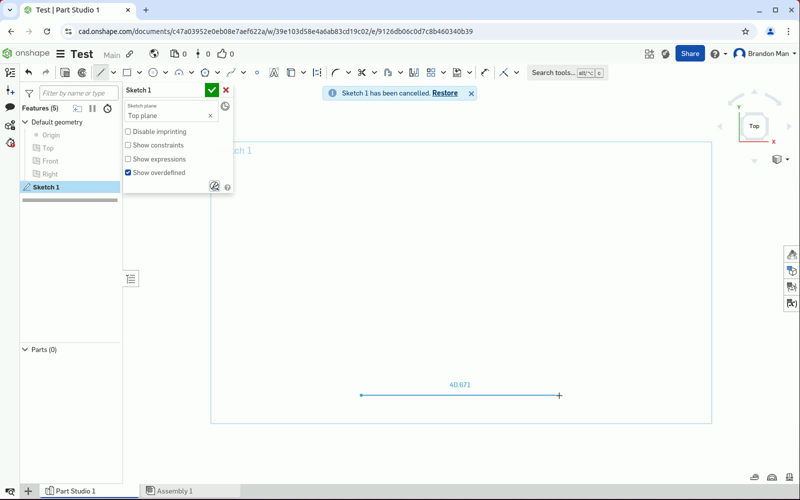
key_up(shift)
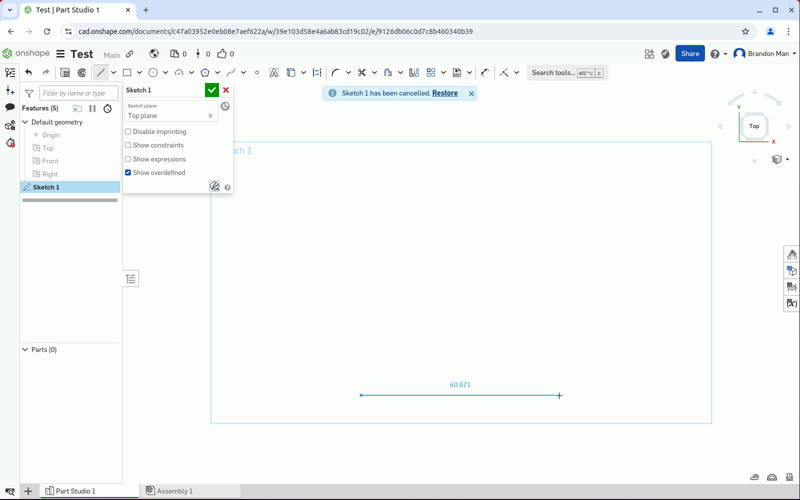
key_down(shift)
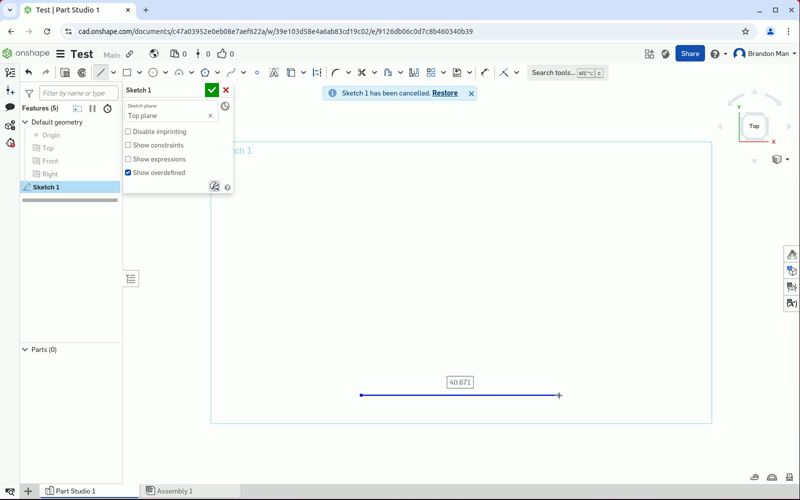
mouse_move(559, 171)
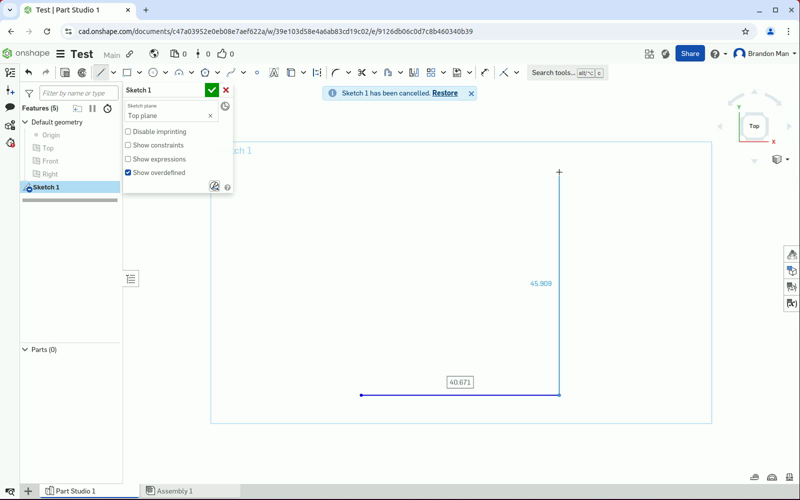
click(559, 171)
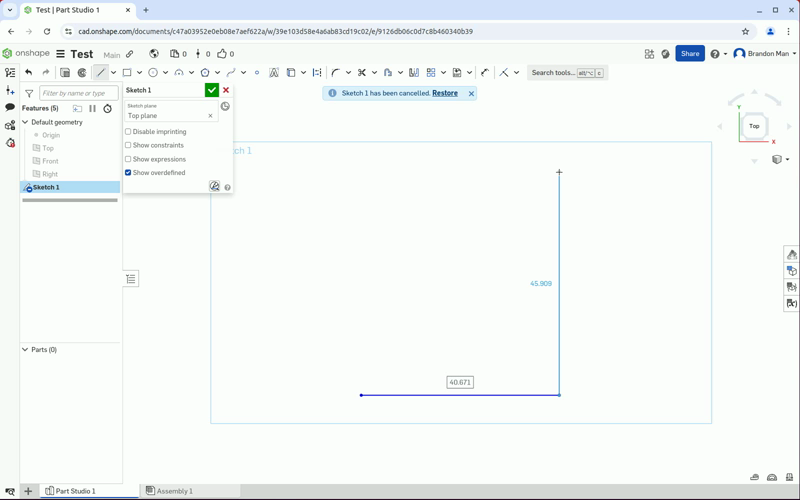
key_up(shift)
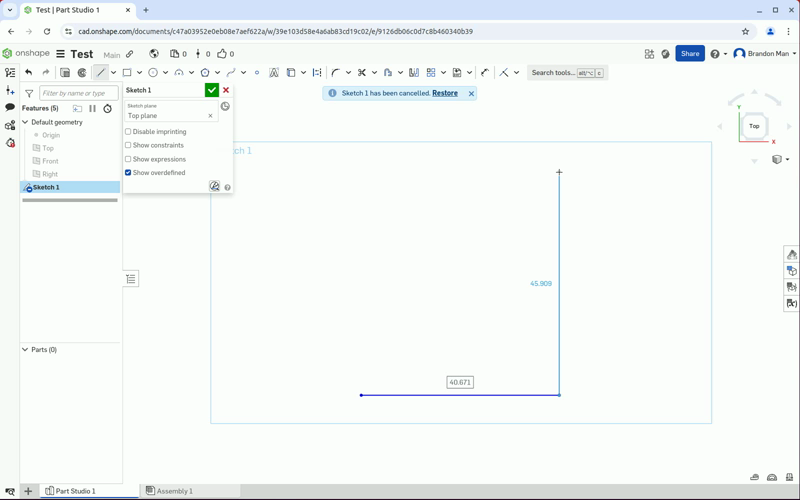
key_down(shift)
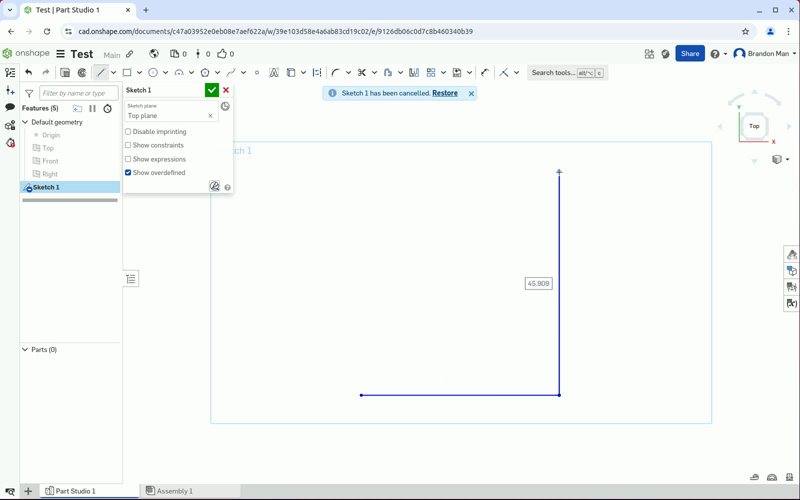
mouse_move(361, 171)
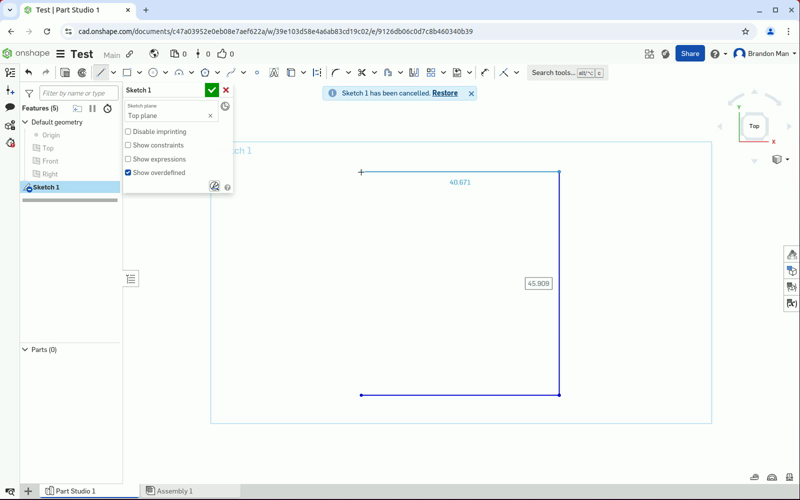
click(361, 171)
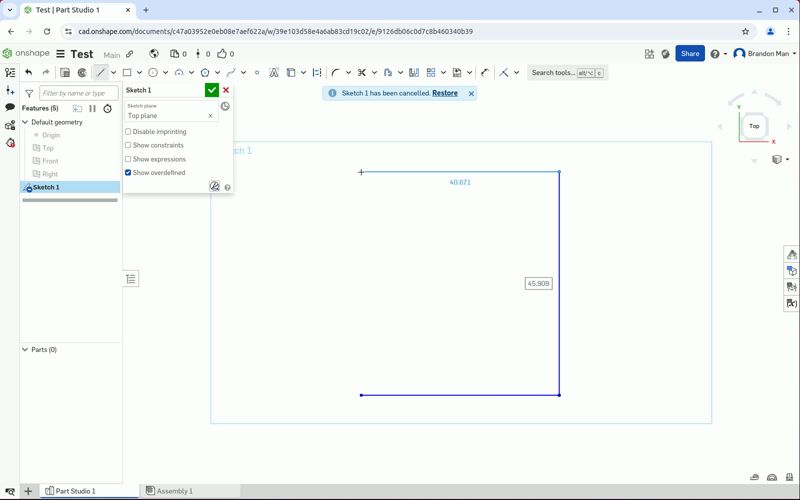
key_up(shift)
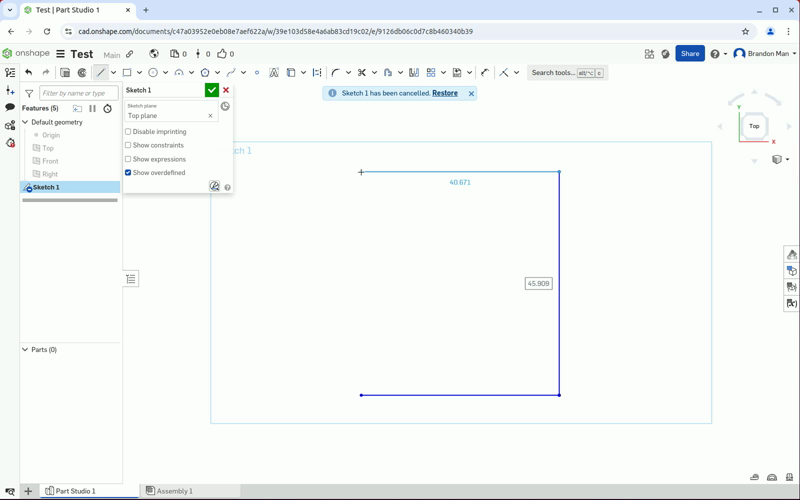
key_down(shift)
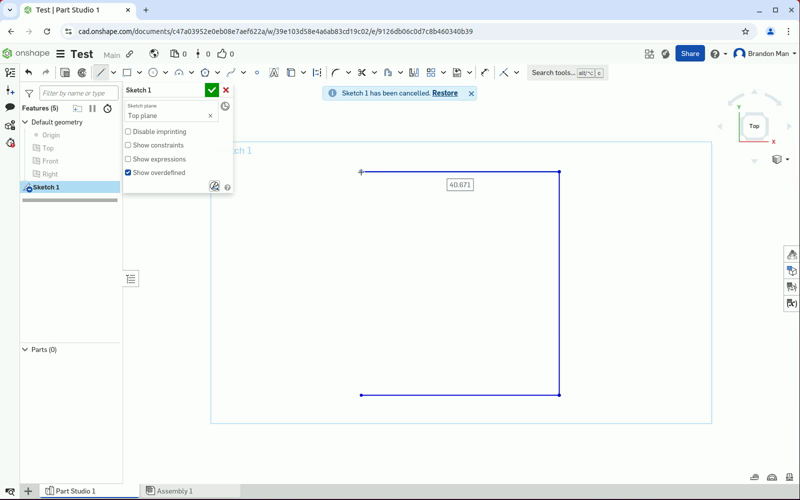
mouse_move(361, 395)
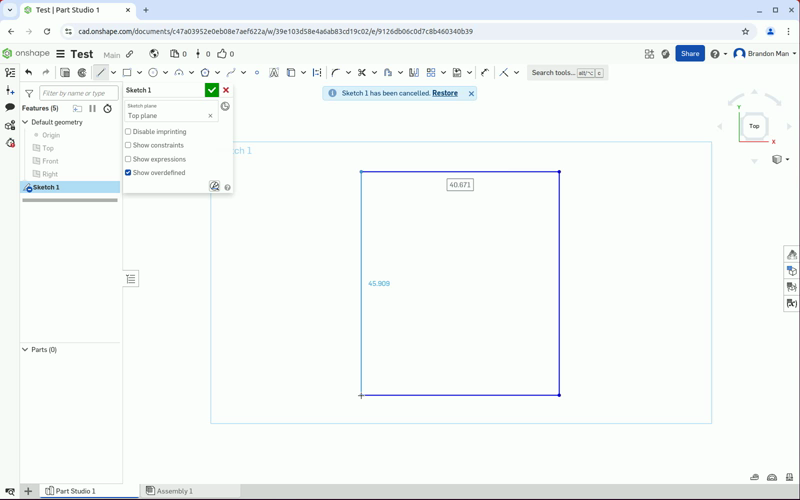
key_up(shift)
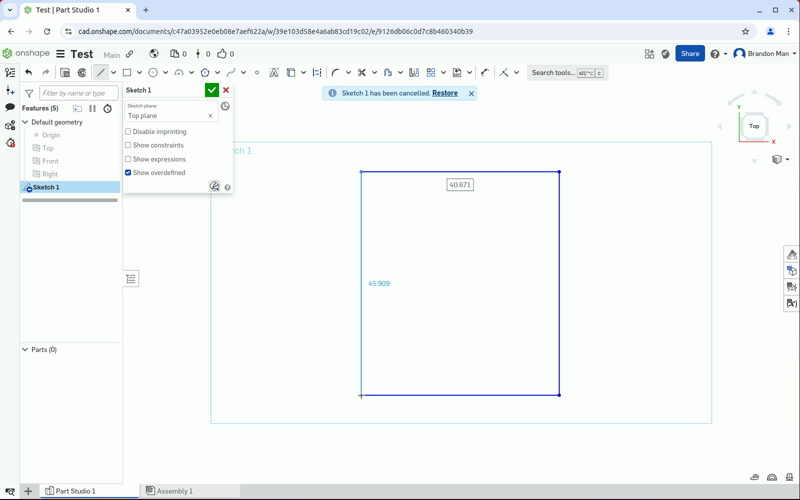
click(361, 395)
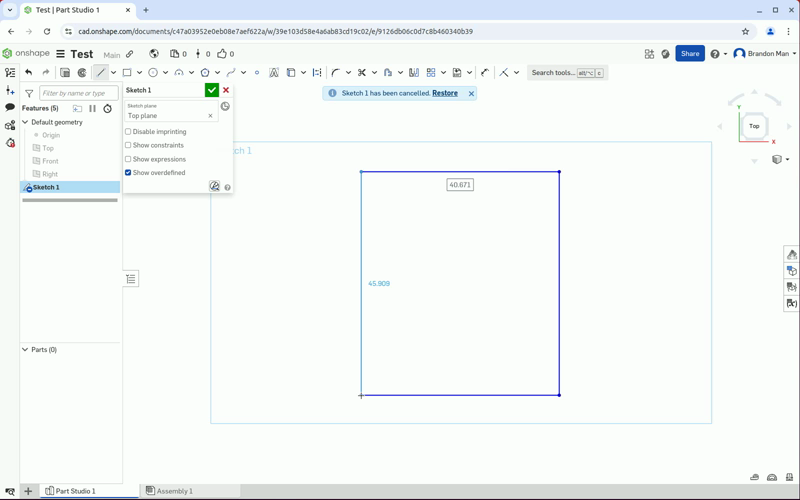
key(esc)
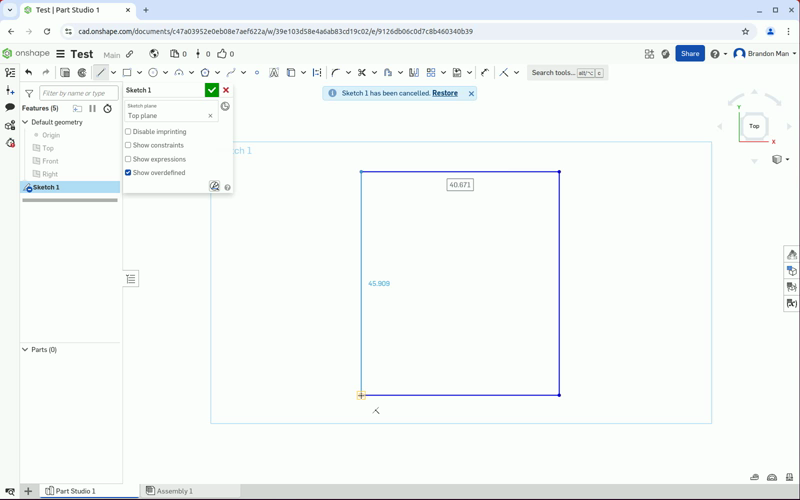
key(c)
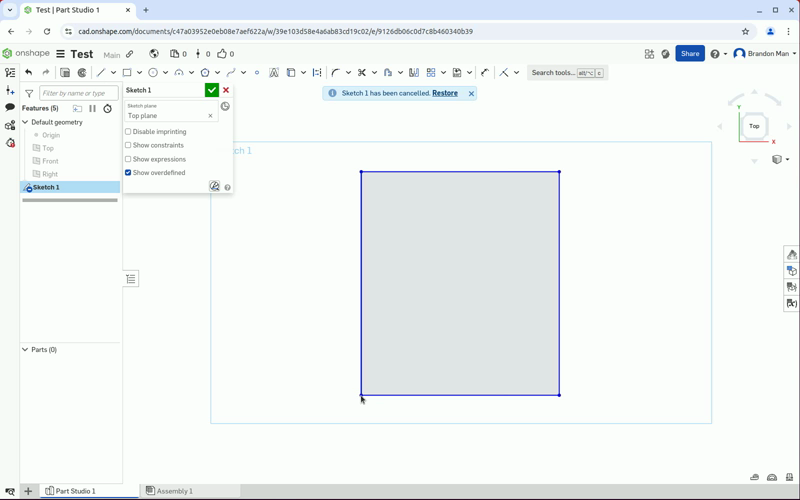
key_down(shift)
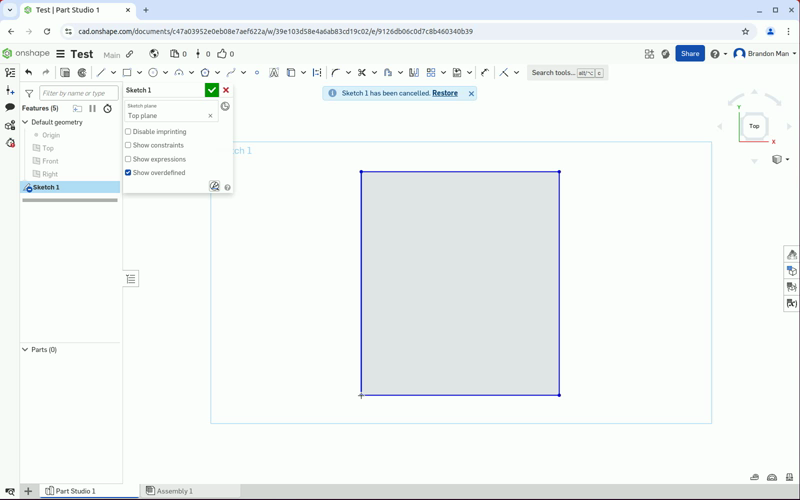
mouse_move(372, 383)
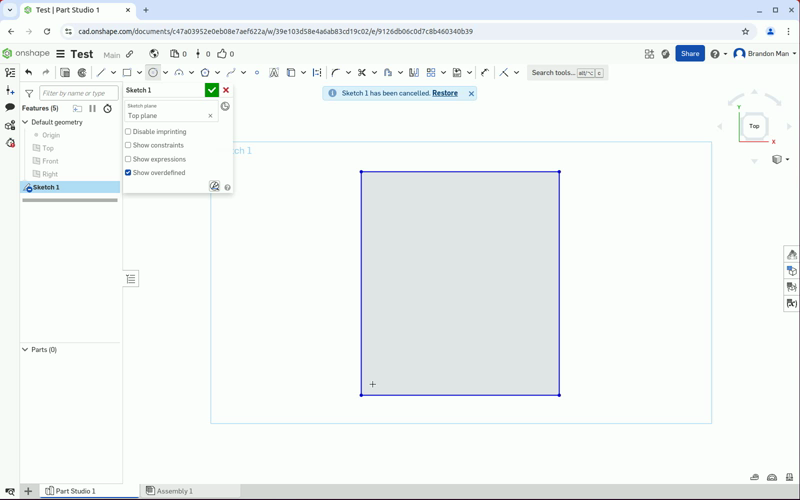
click(372, 383)
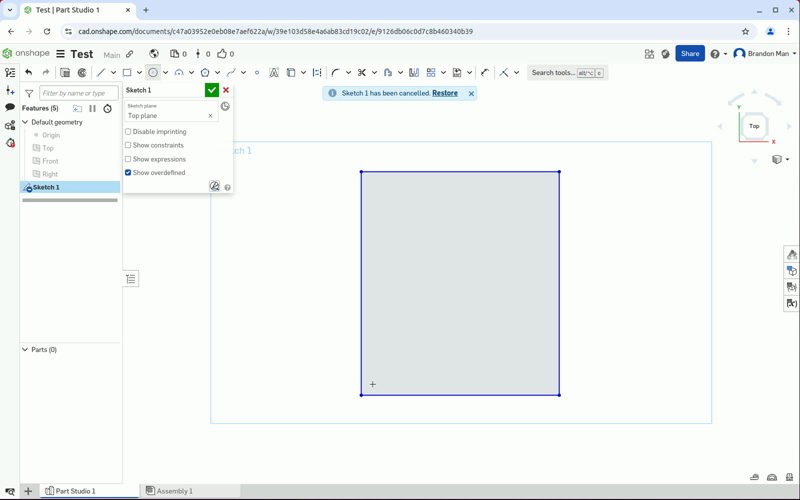
key_up(shift)
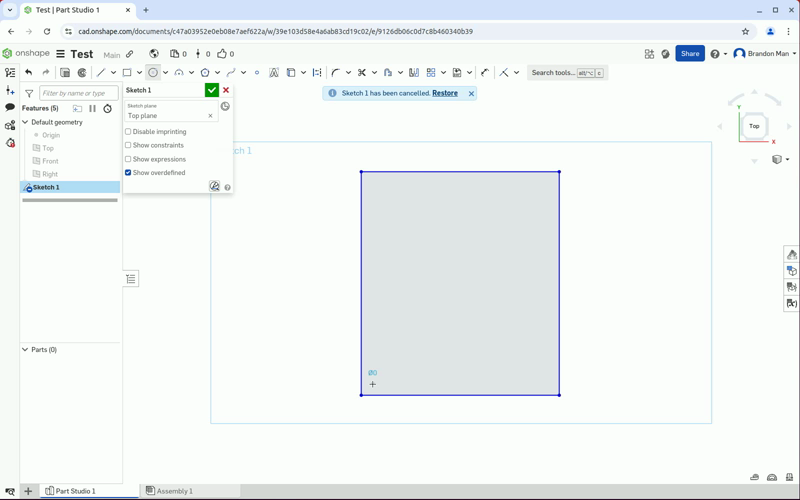
mouse_move(377, 383)
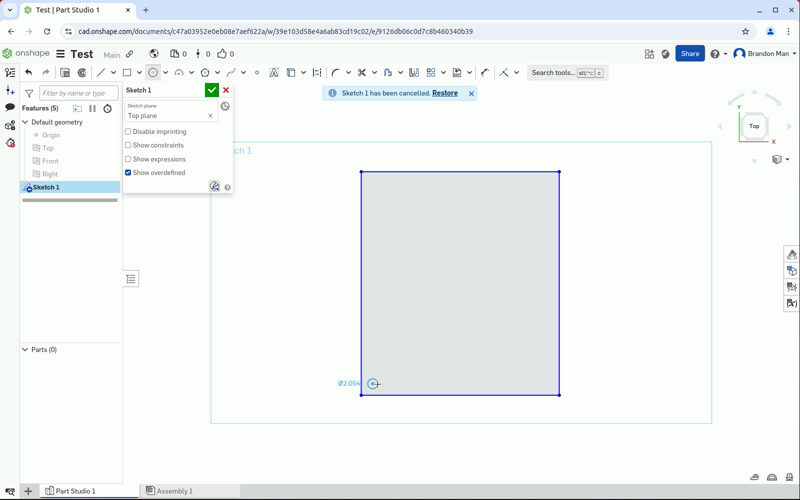
click(377, 383)
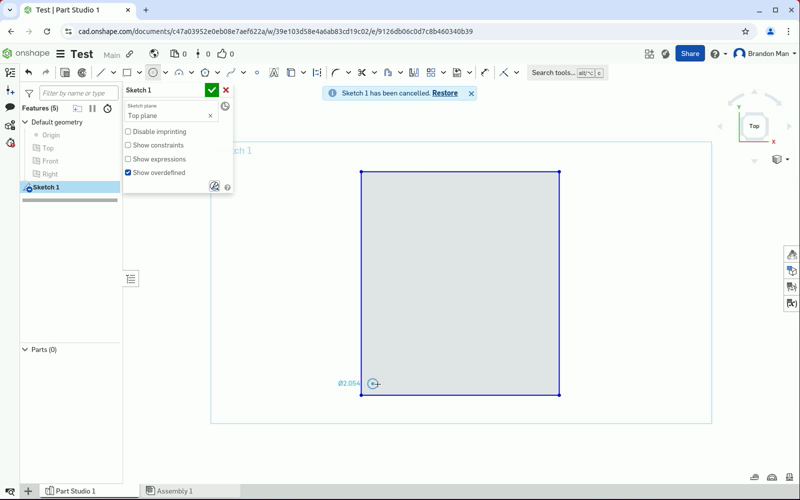
key(esc)
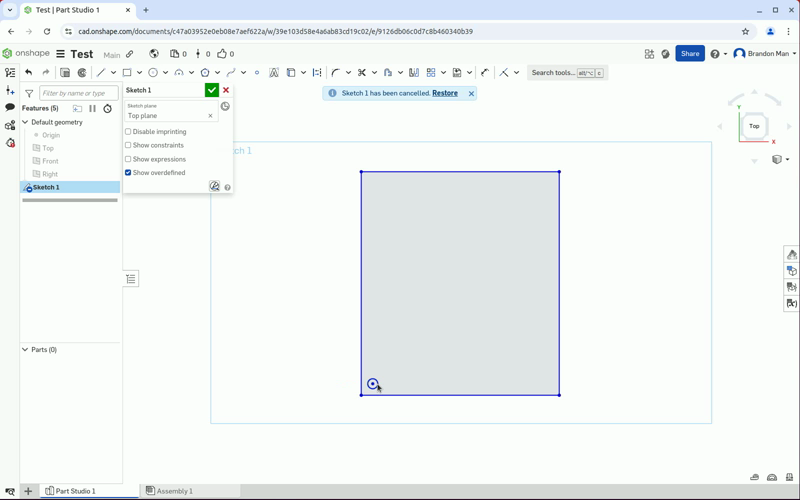
key(c)
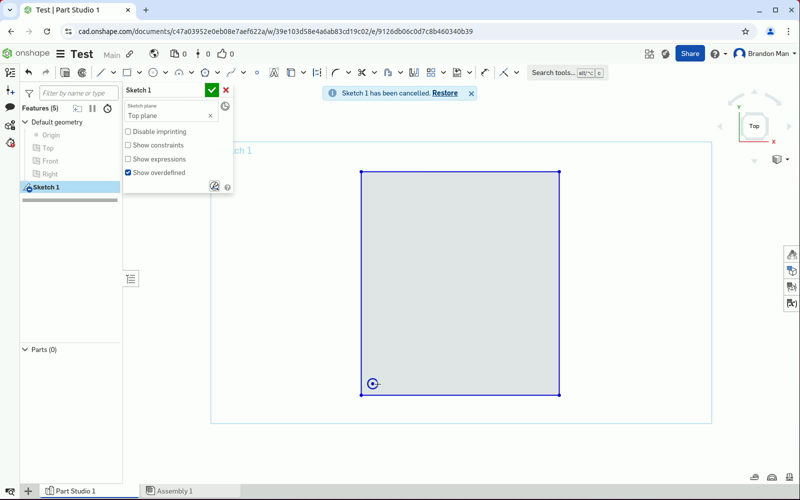
key_down(shift)
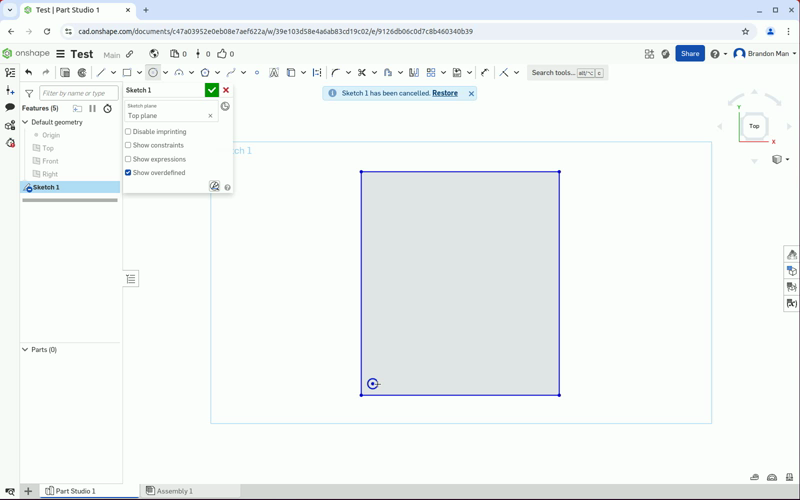
mouse_move(372, 183)
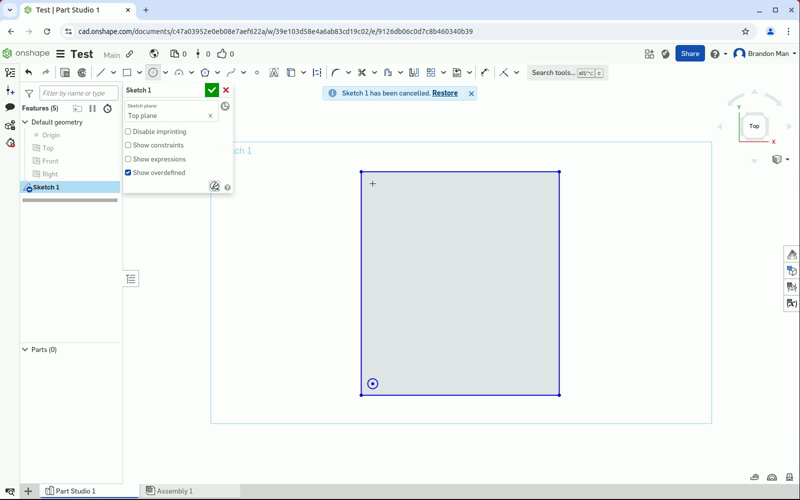
click(372, 183)
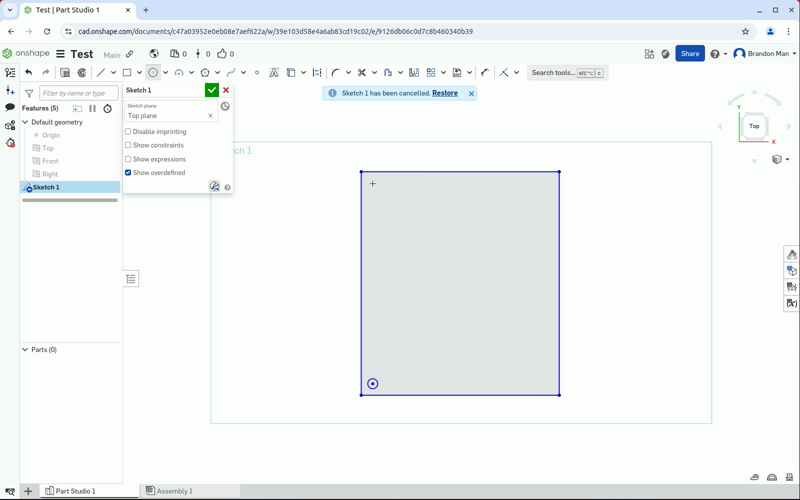
key_up(shift)
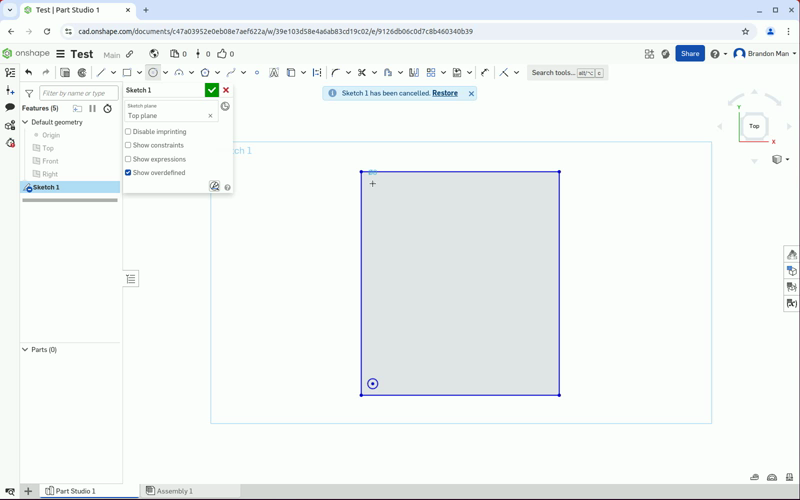
mouse_move(377, 183)
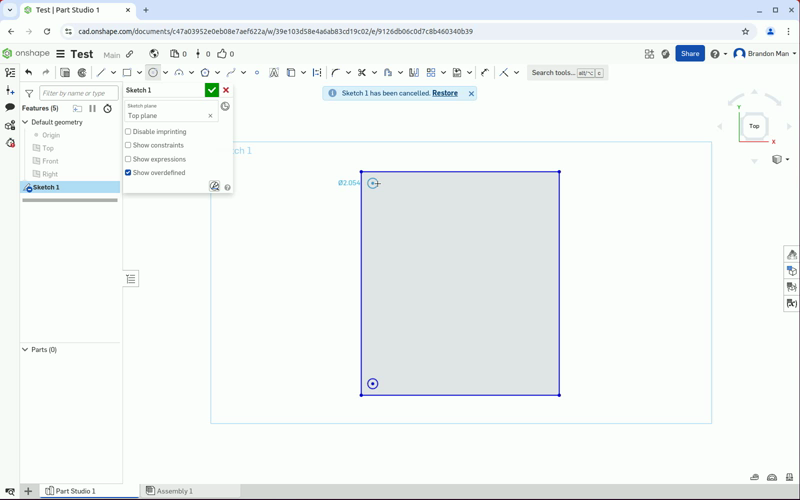
click(377, 183)
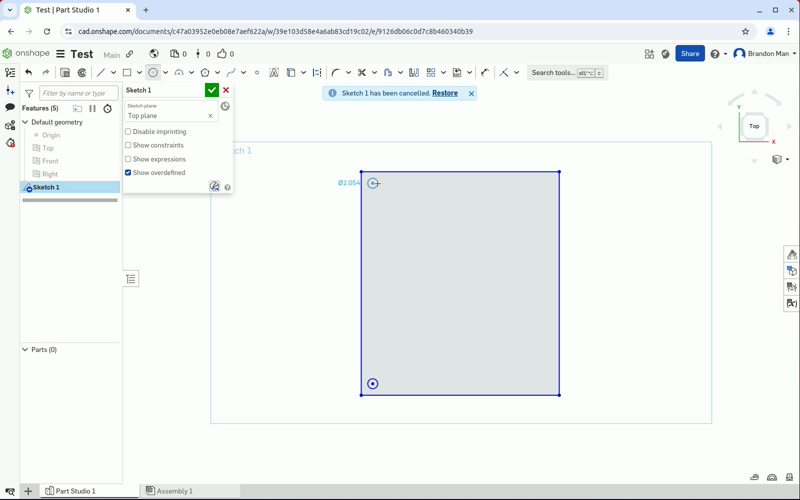
key(esc)
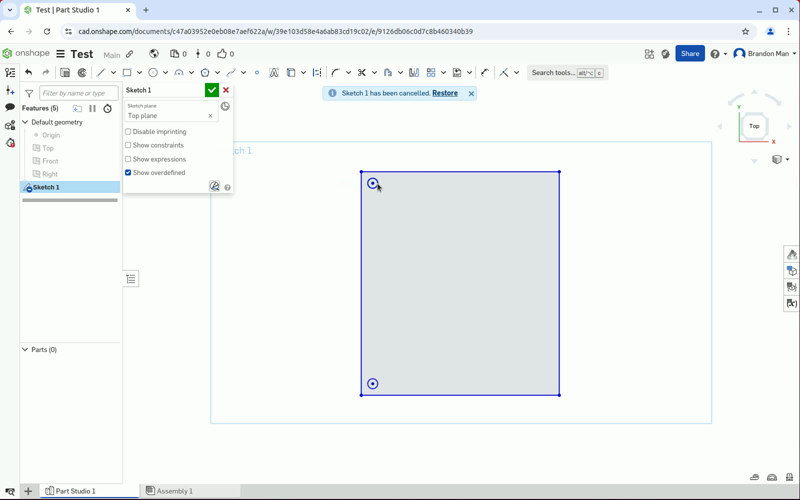
key(c)
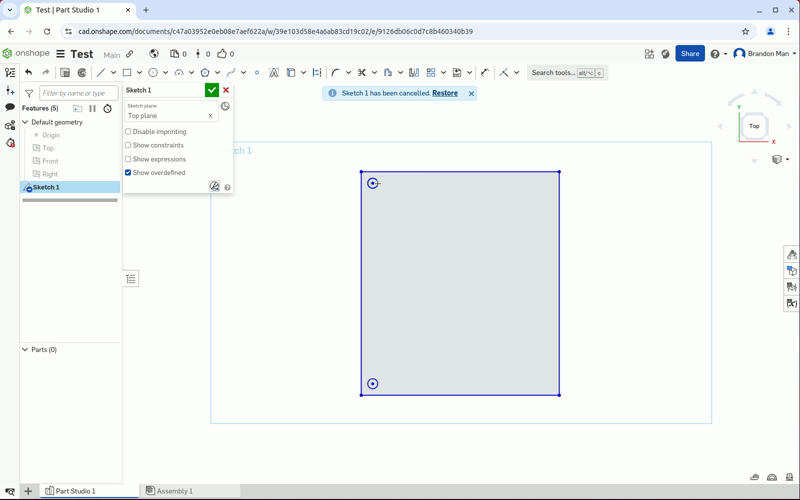
key_down(shift)
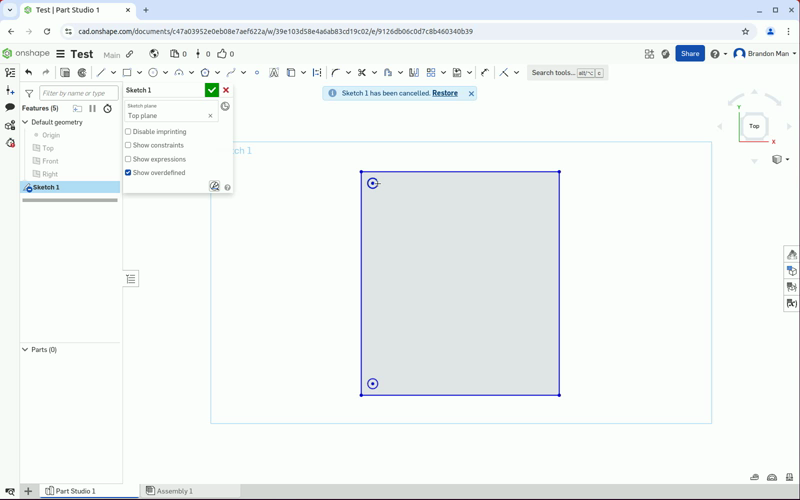
mouse_move(549, 383)
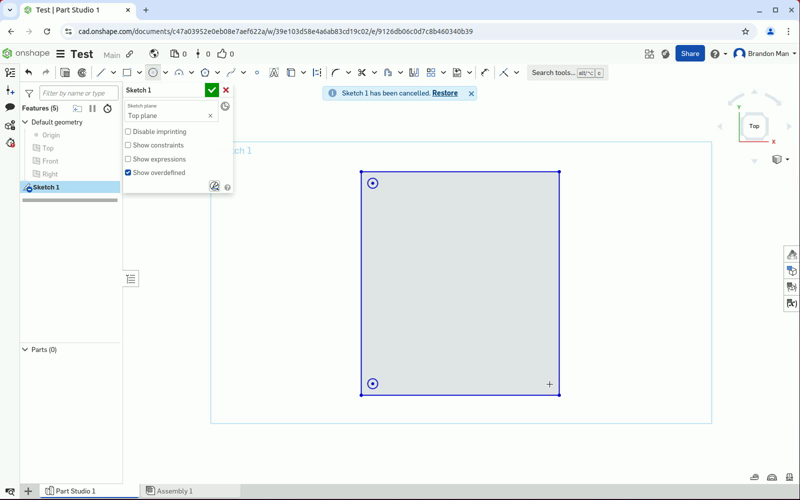
click(549, 383)
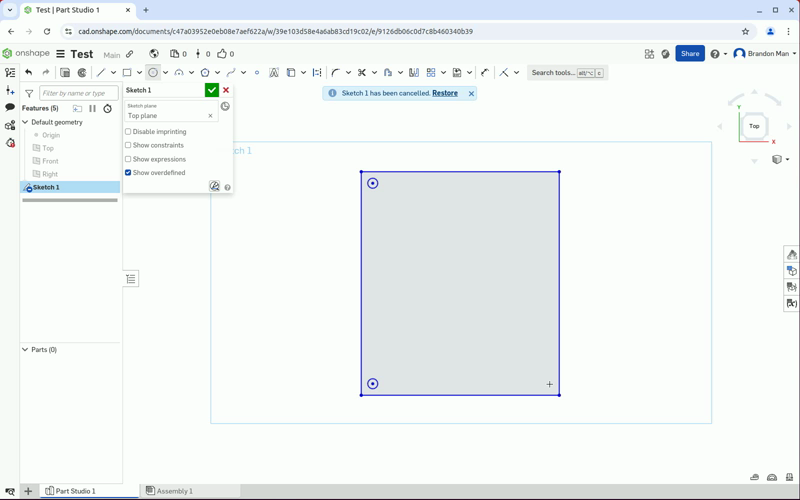
key_up(shift)
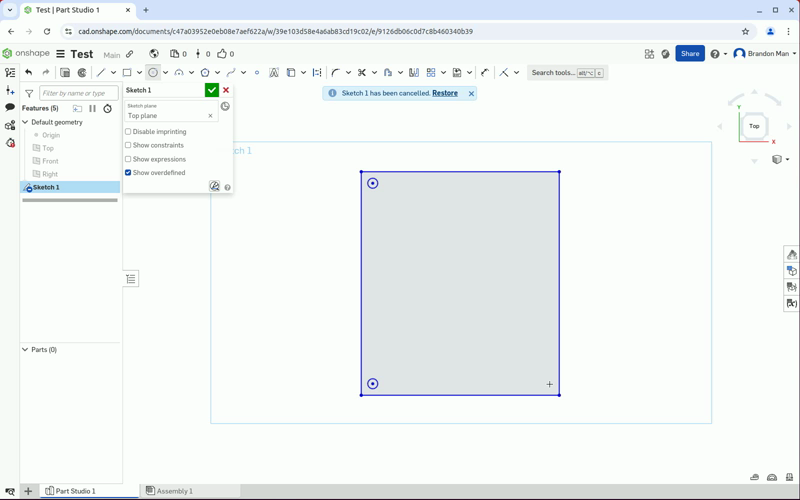
mouse_move(554, 383)
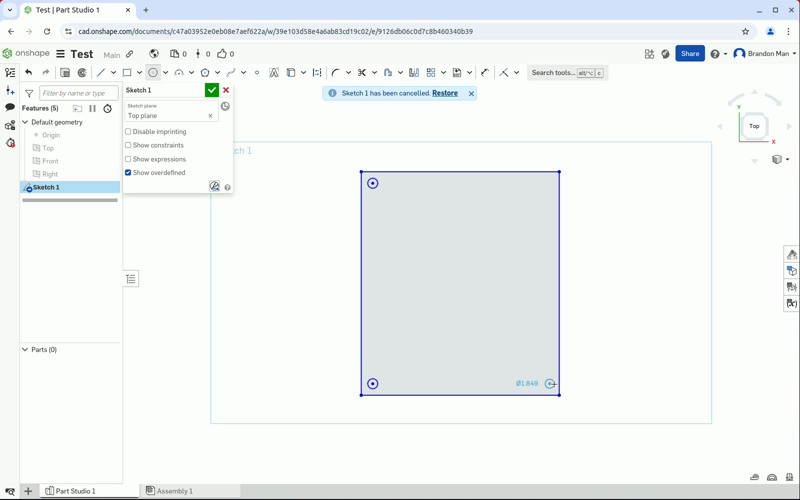
click(554, 383)
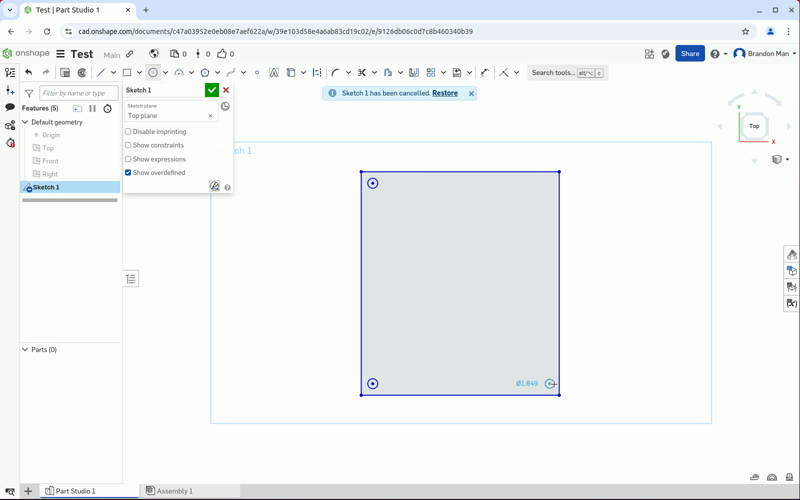
key(esc)
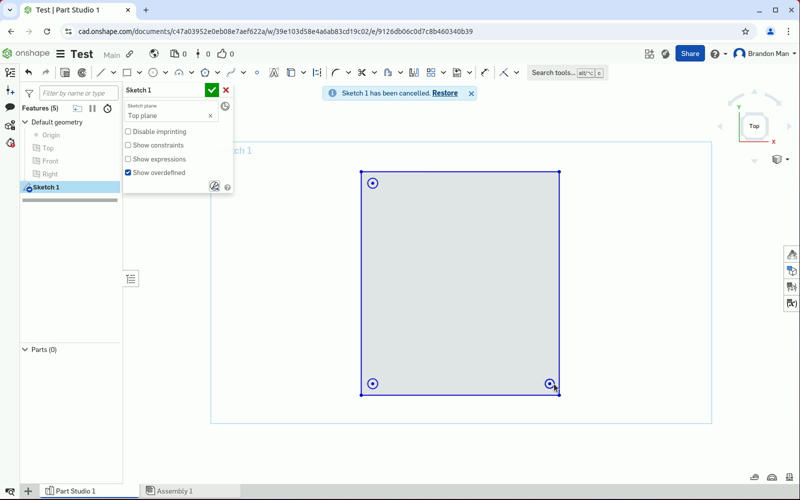
key(c)
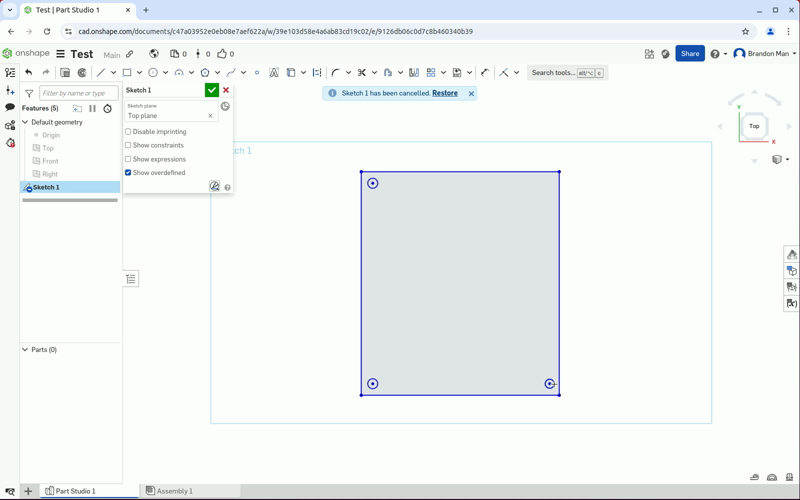
key_down(shift)
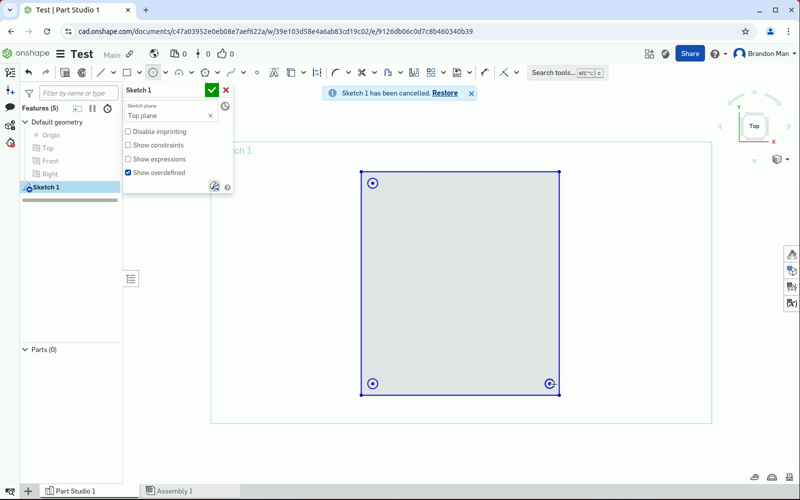
mouse_move(549, 183)
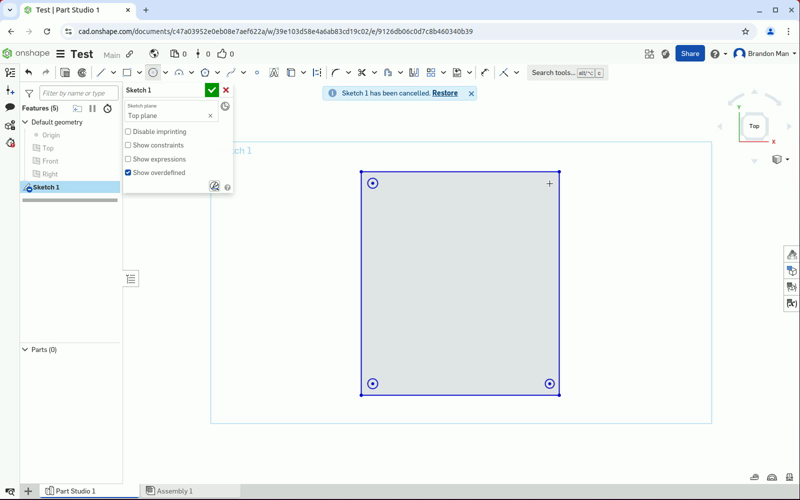
click(549, 183)
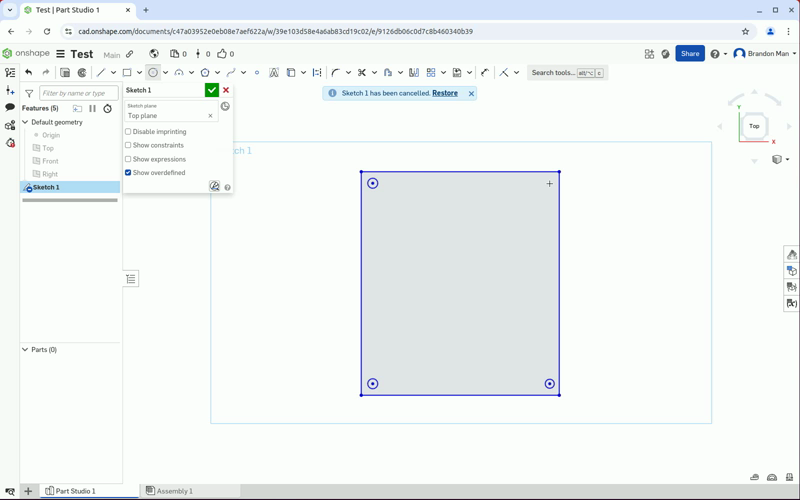
key_up(shift)
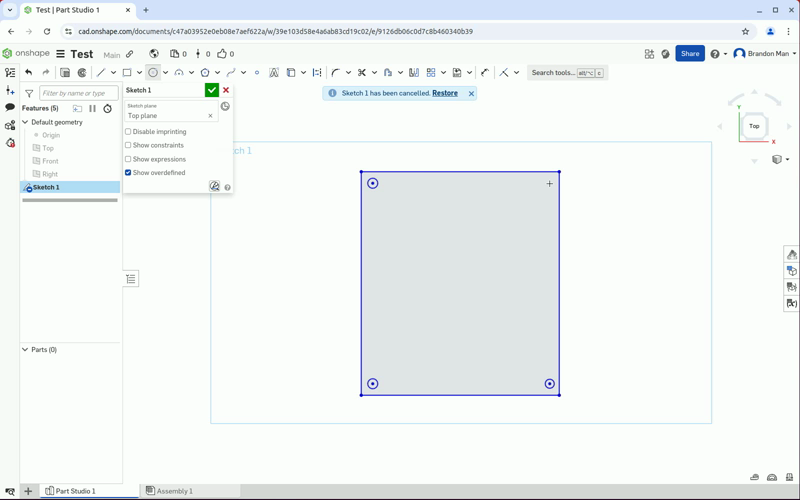
mouse_move(554, 183)
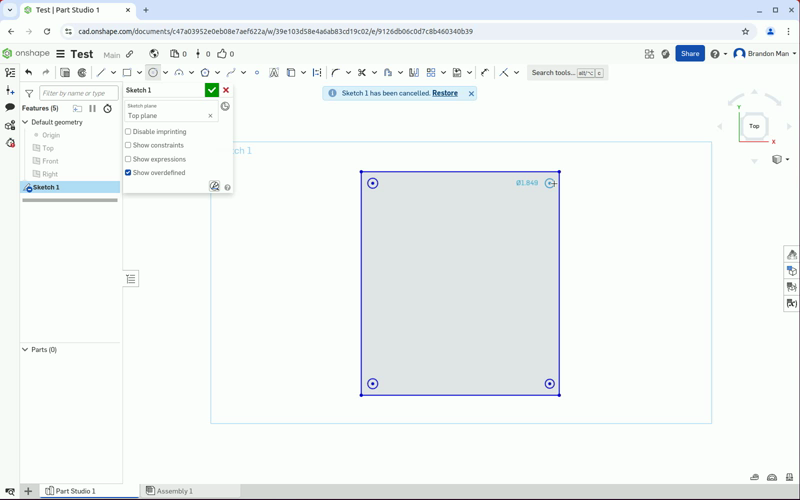
click(554, 183)
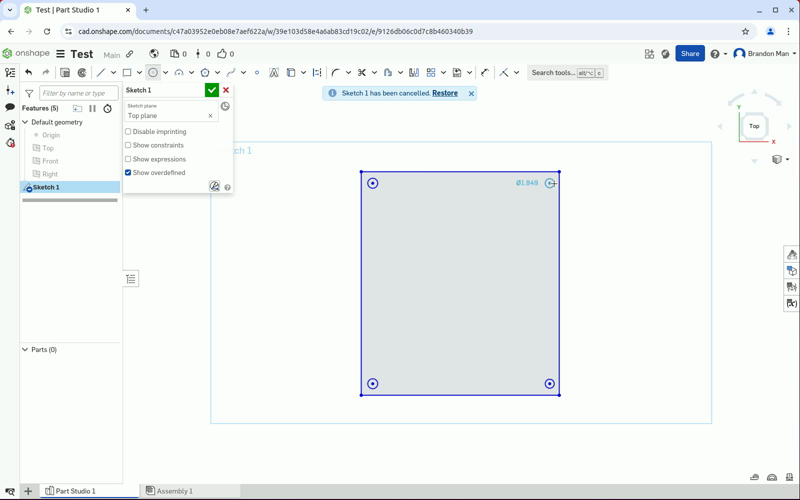
key(esc)
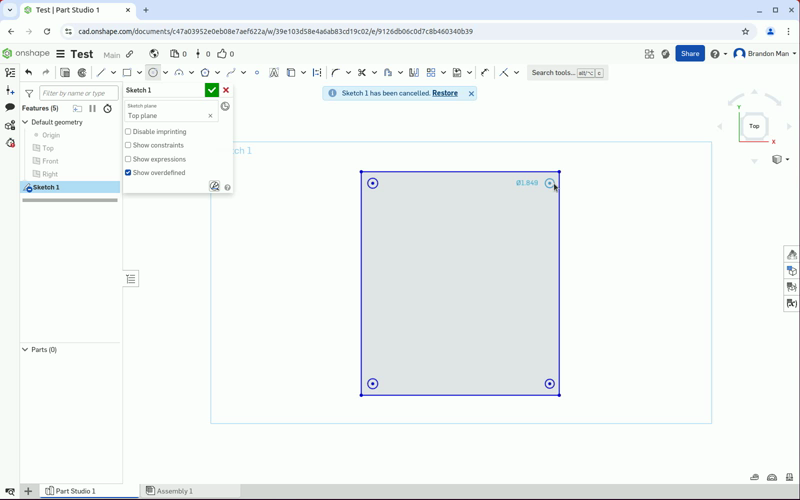
mouse_move(419, 248)
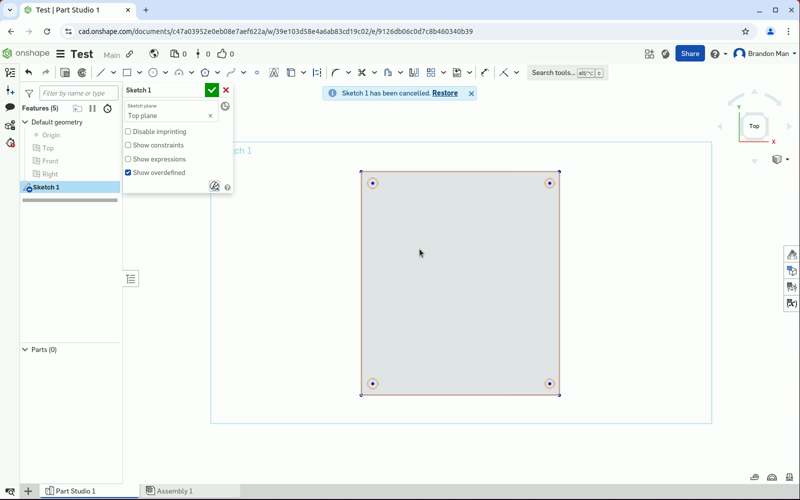
click(419, 248)
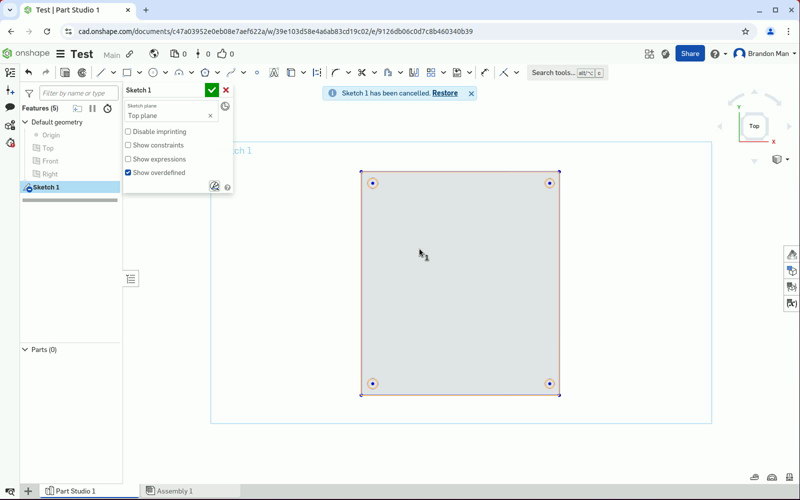
mouse_move(73, 352)
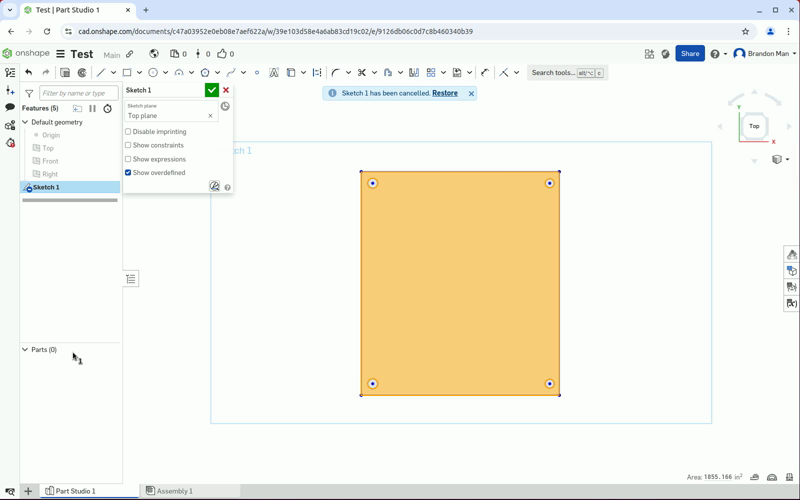
key(shift+y)
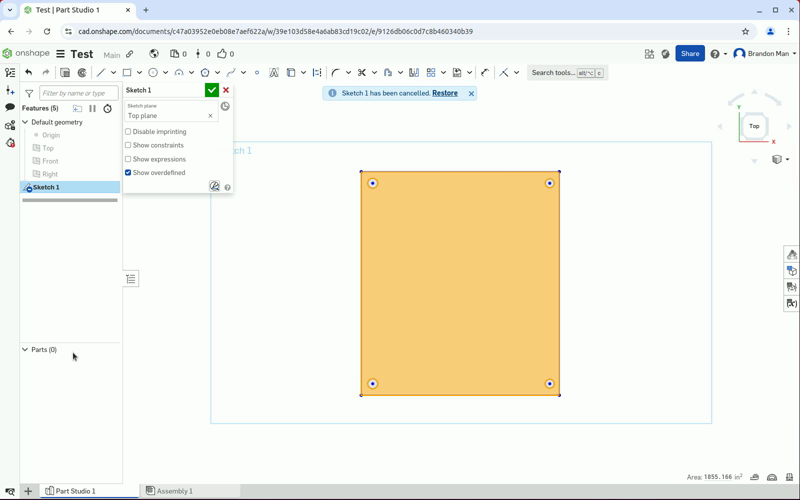
key(shift+e)
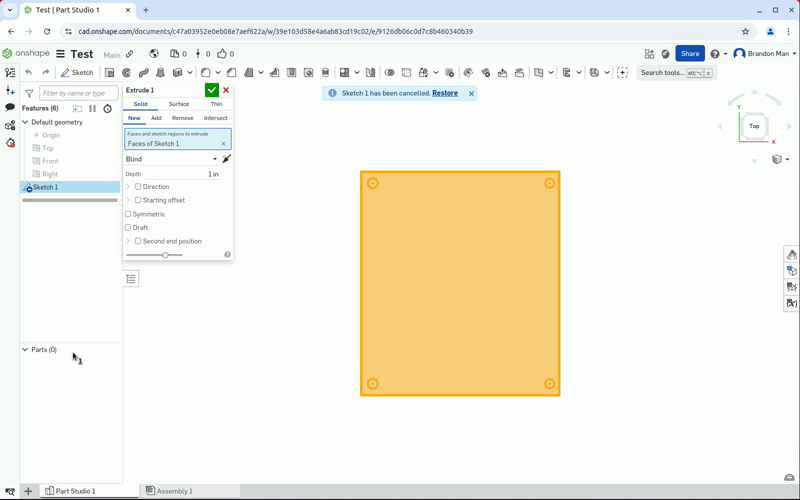
mouse_move(143, 106)
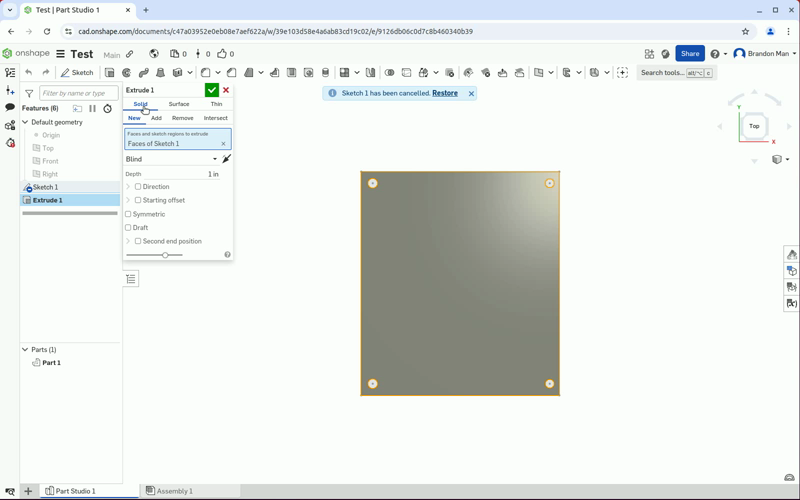
click(143, 106)
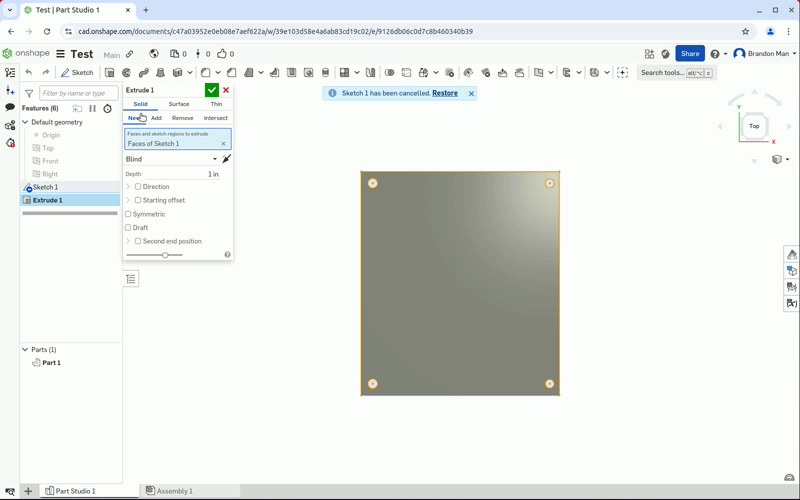
mouse_move(137, 120)
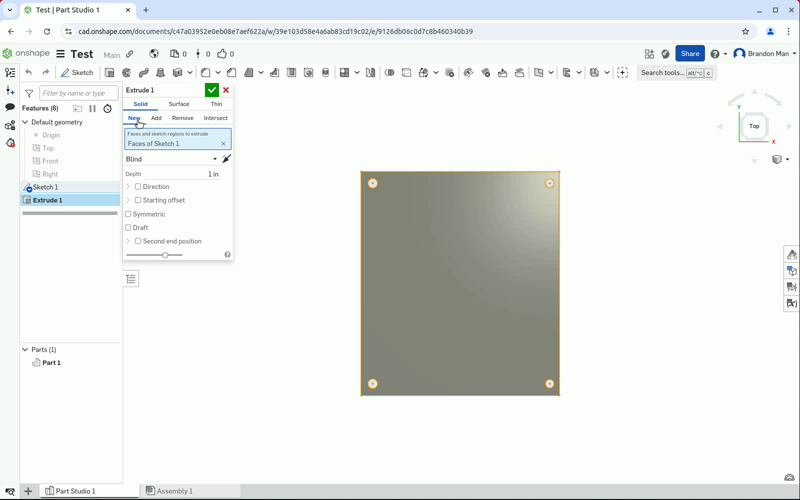
click(137, 120)
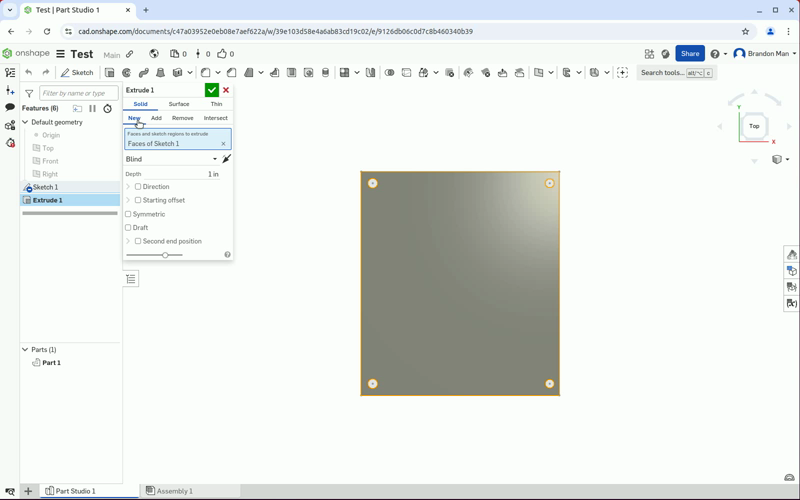
key(tab, 4)
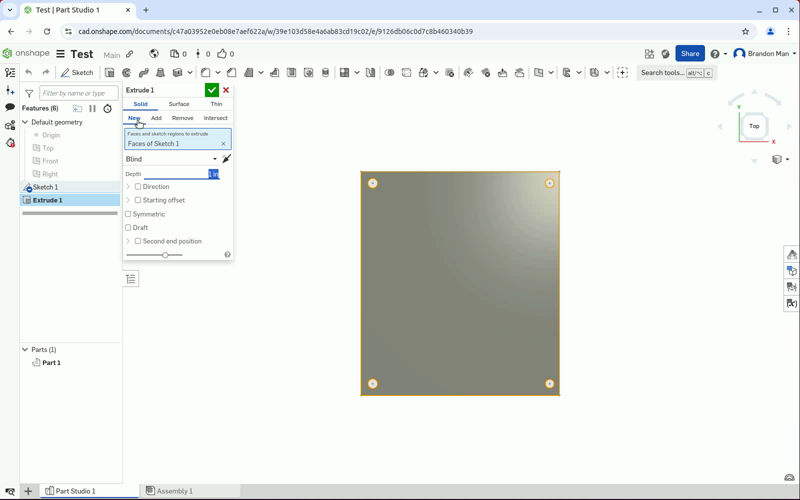
text(3.611)
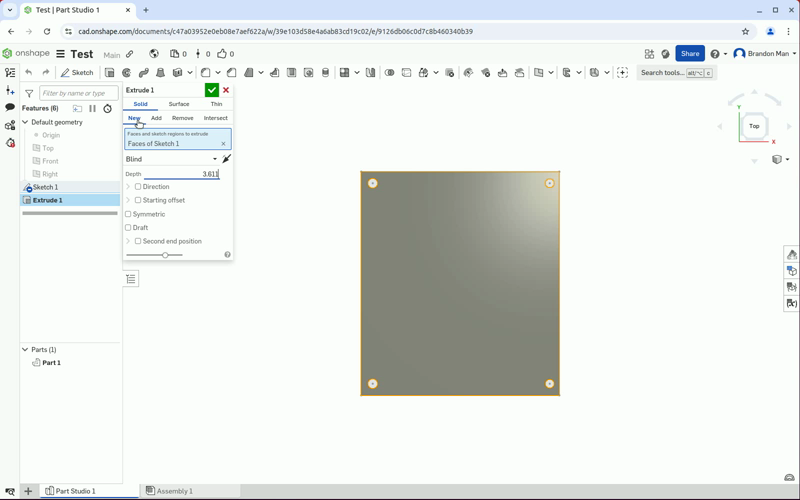
key(enter)
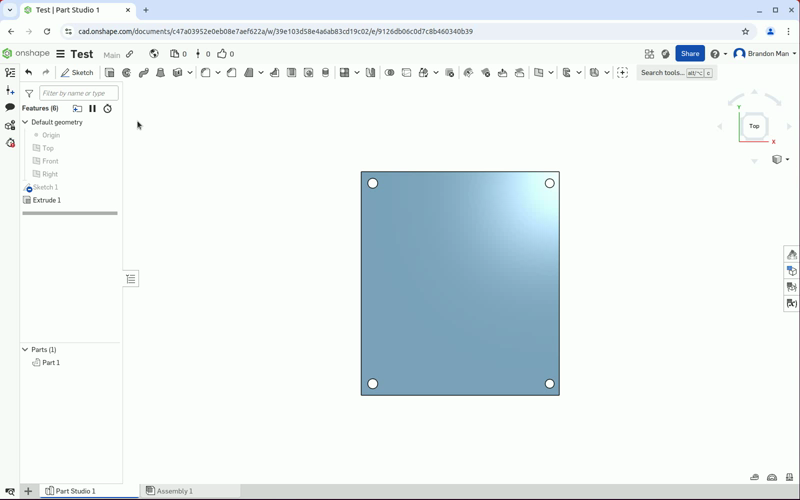
key(shift+h)
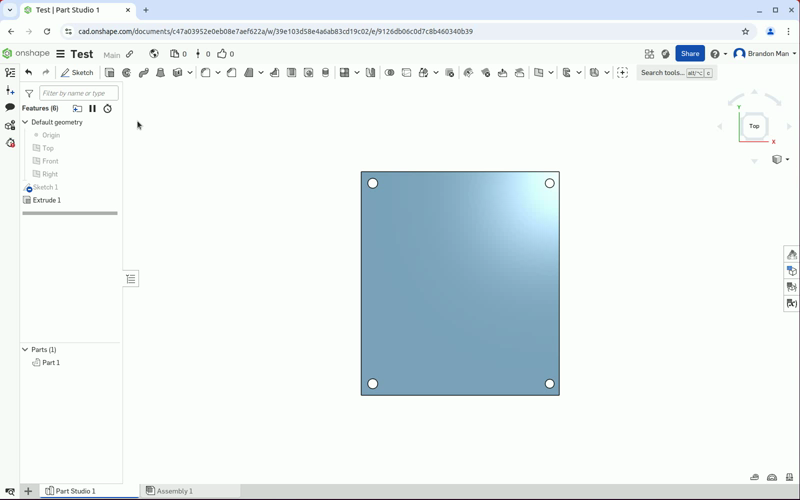
key(shift+h)
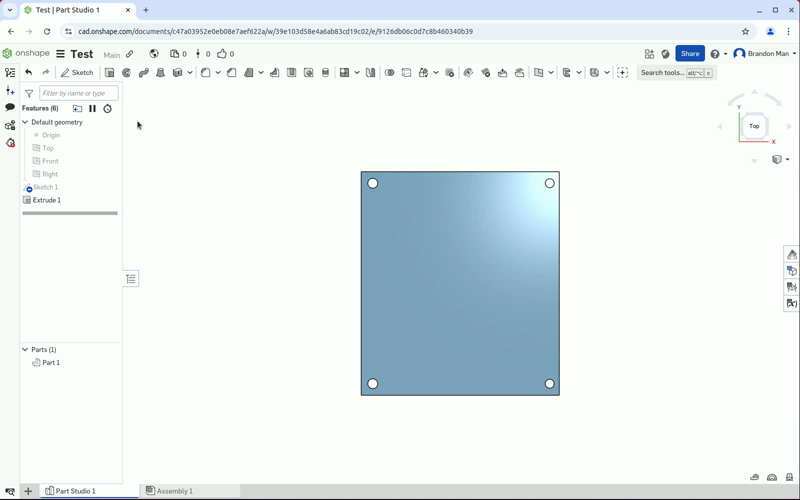
mouse_move(73, 189)
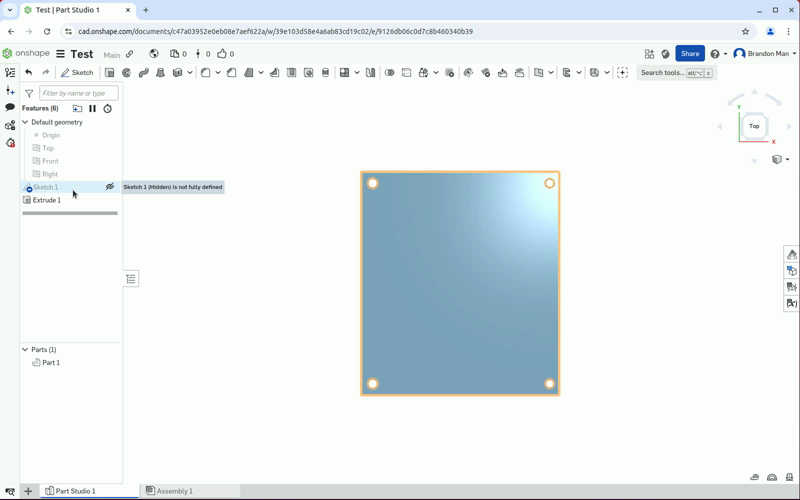
click(73, 189)
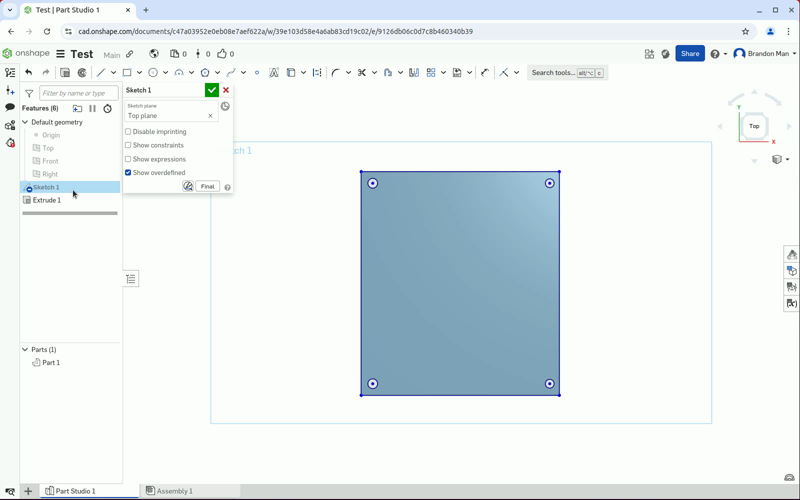
mouse_move(229, 92)
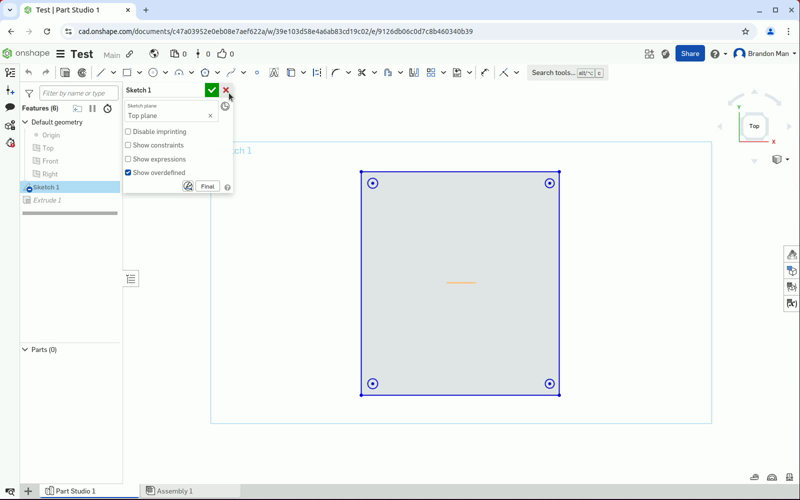
click(229, 92)
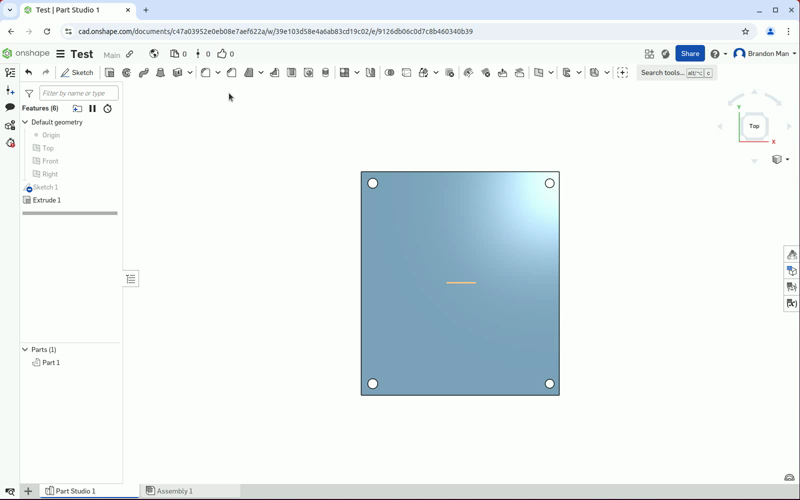
mouse_move(541, 75)
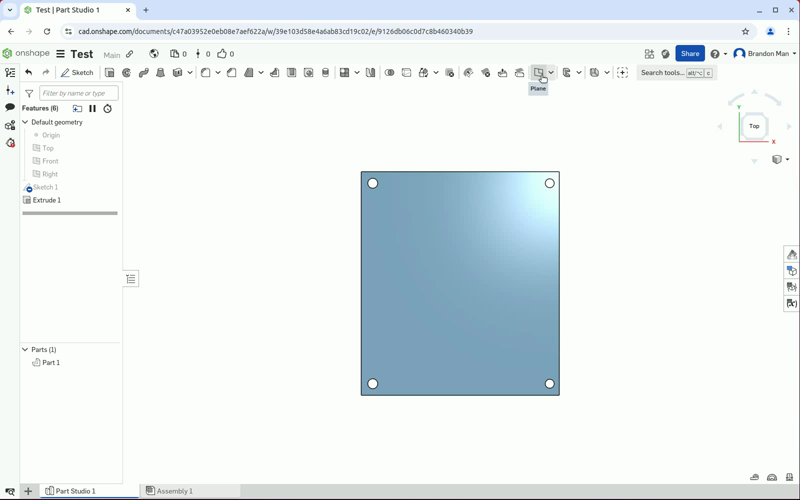
click(541, 75)
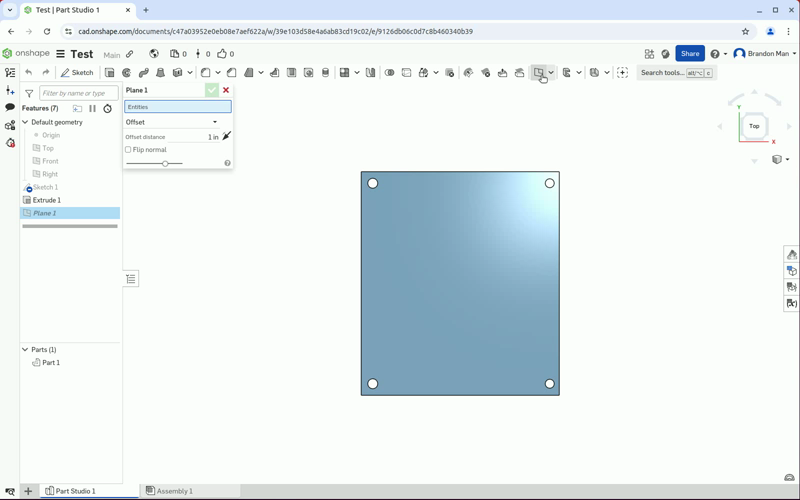
mouse_move(73, 150)
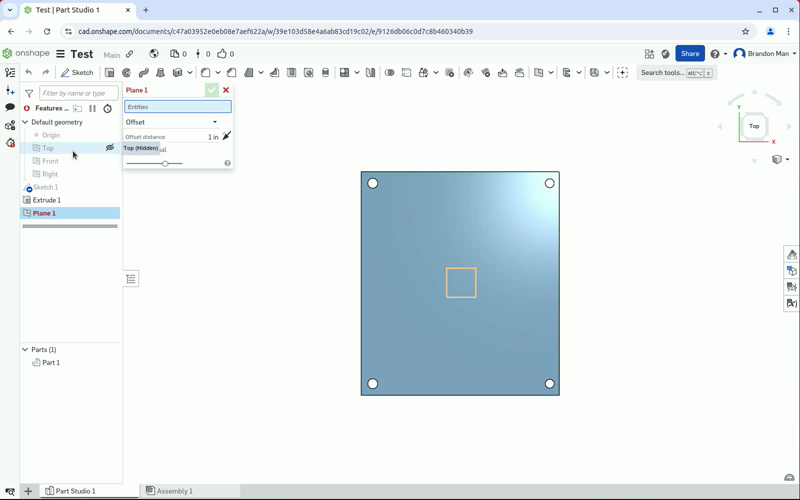
click(73, 150)
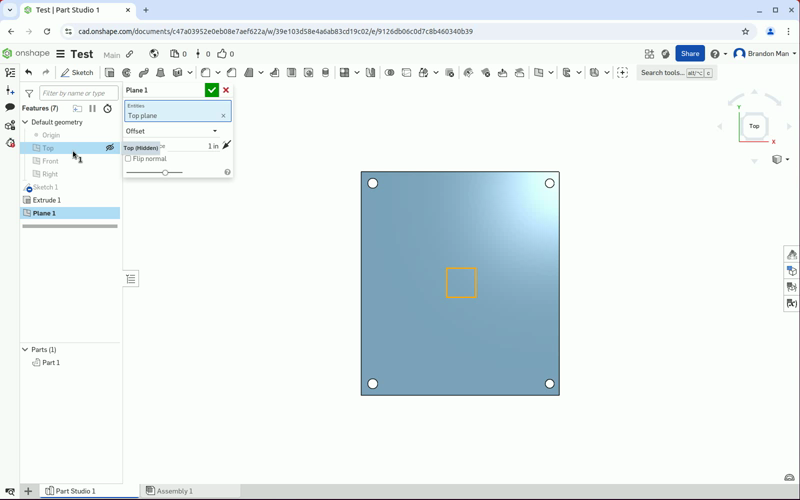
key(tab, 2)
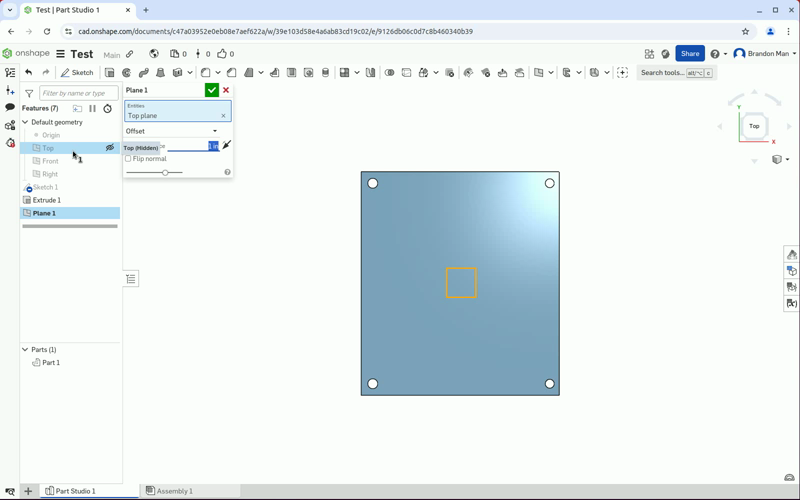
text(3.605)
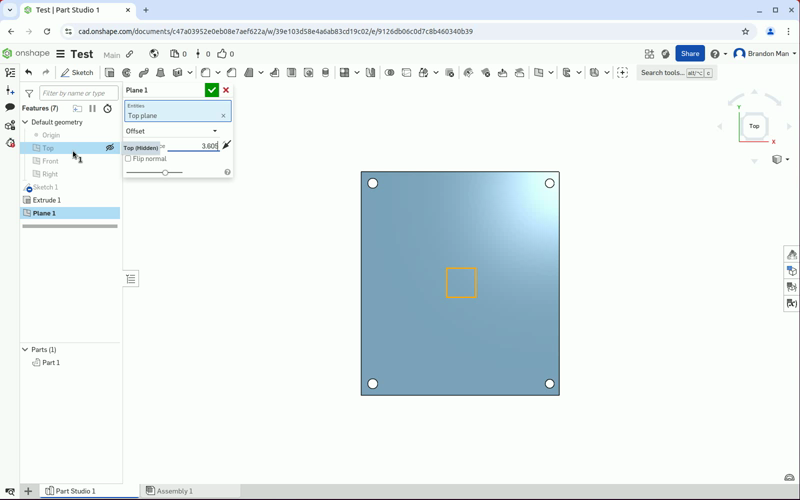
key(enter, 2)
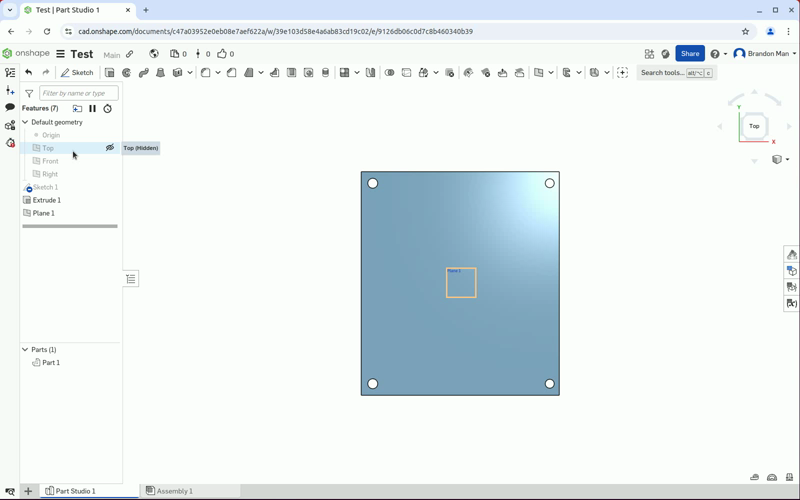
key(shift+s)
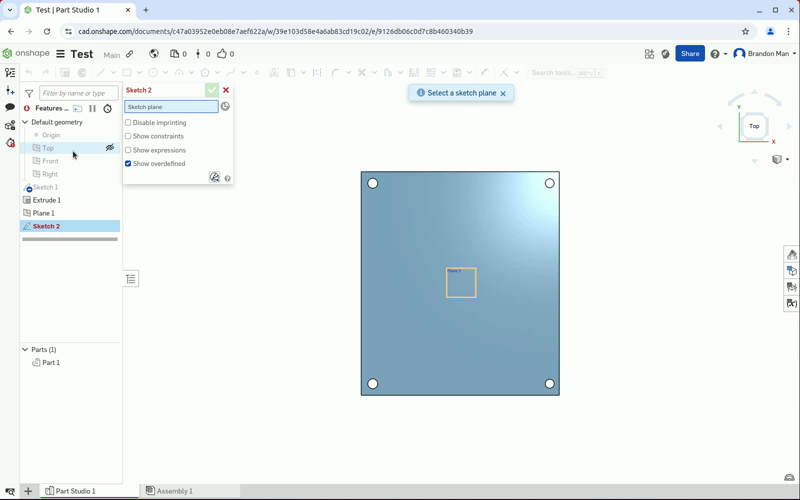
mouse_move(73, 215)
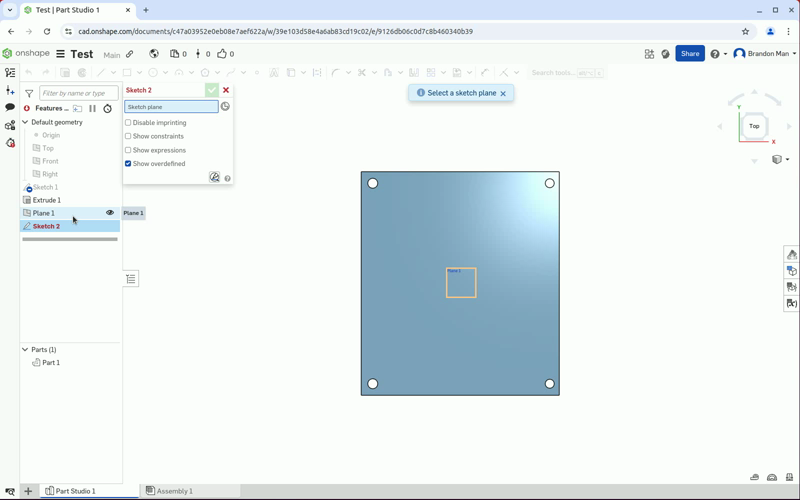
click(73, 215)
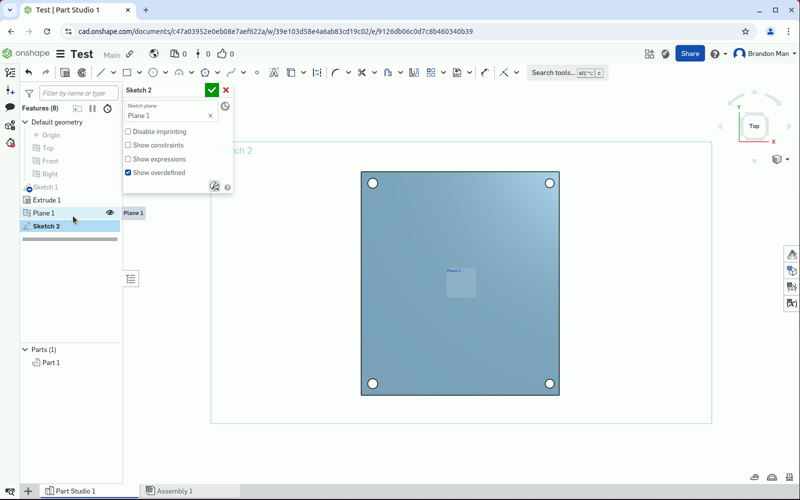
mouse_move(73, 352)
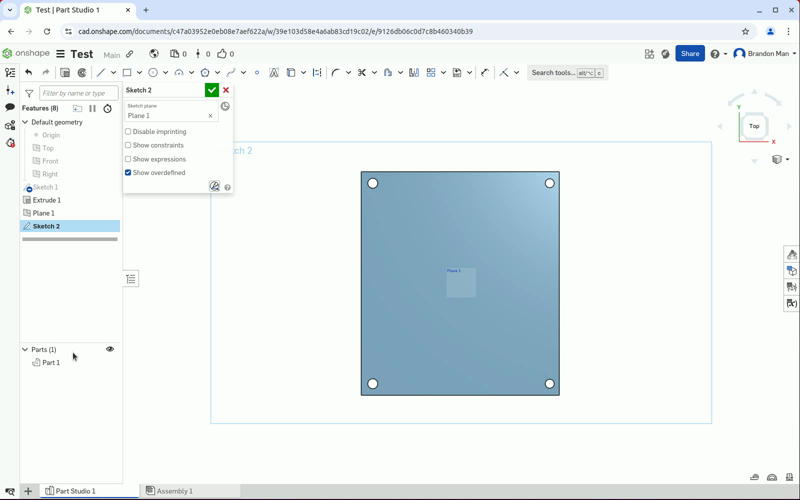
key(y)
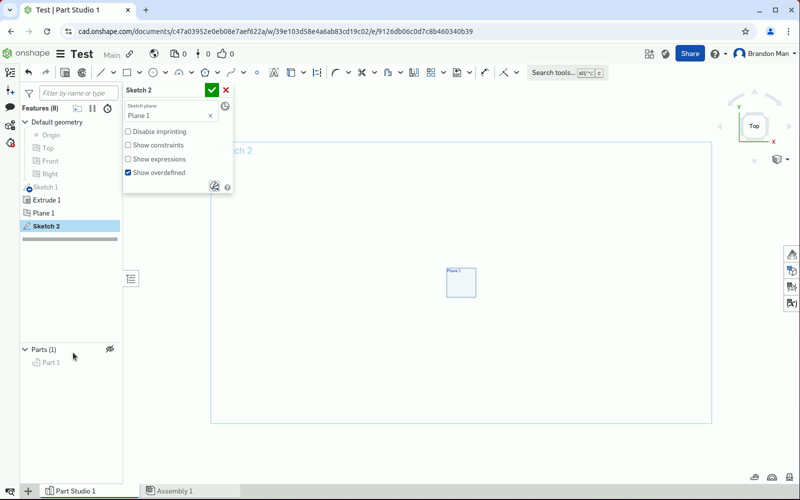
key(c)
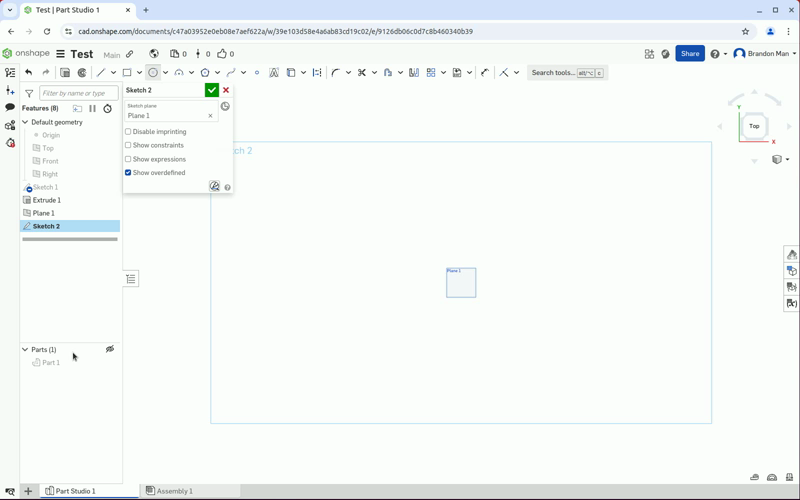
key_down(shift)
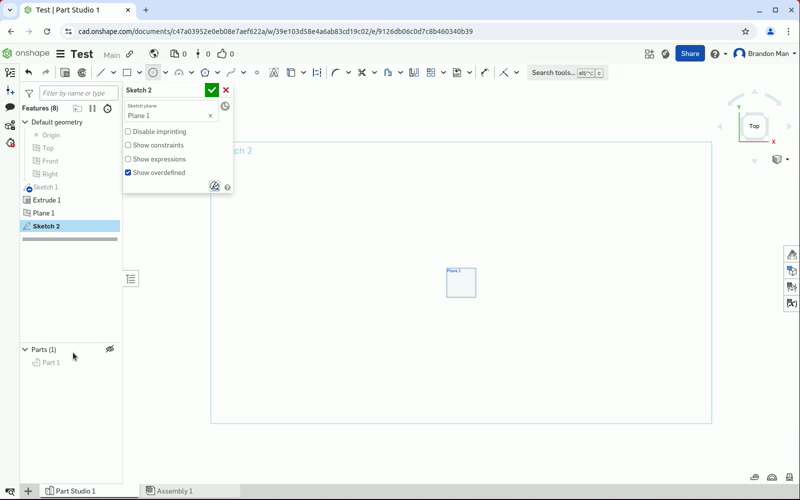
mouse_move(373, 384)
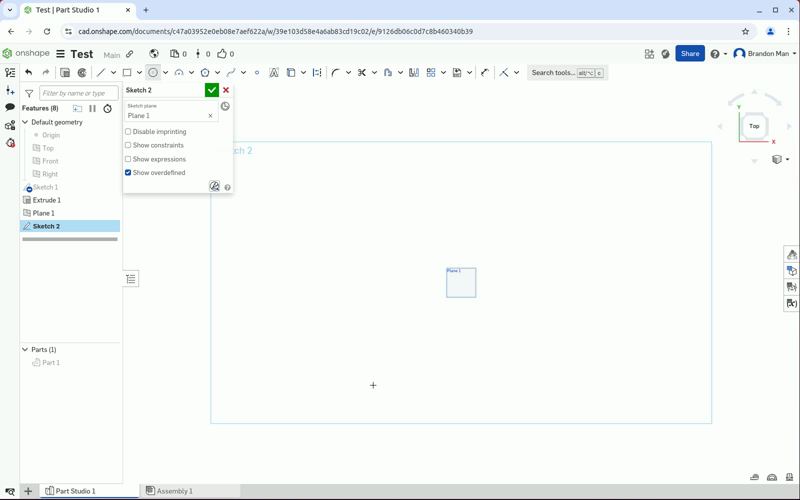
click(373, 384)
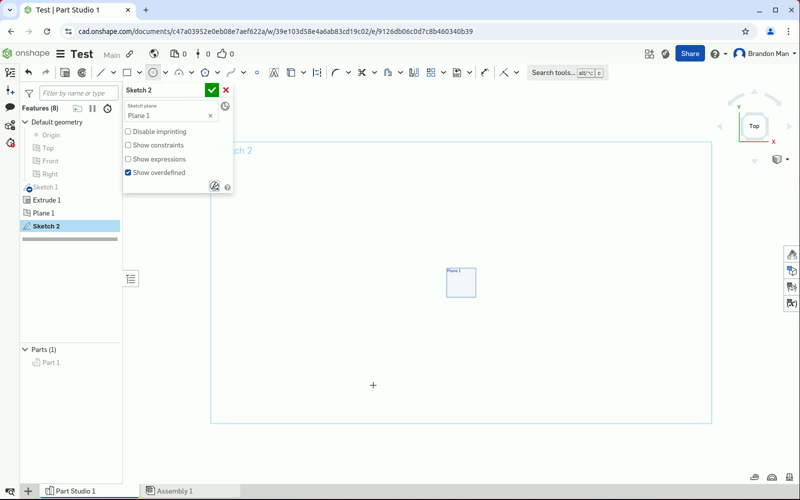
key_up(shift)
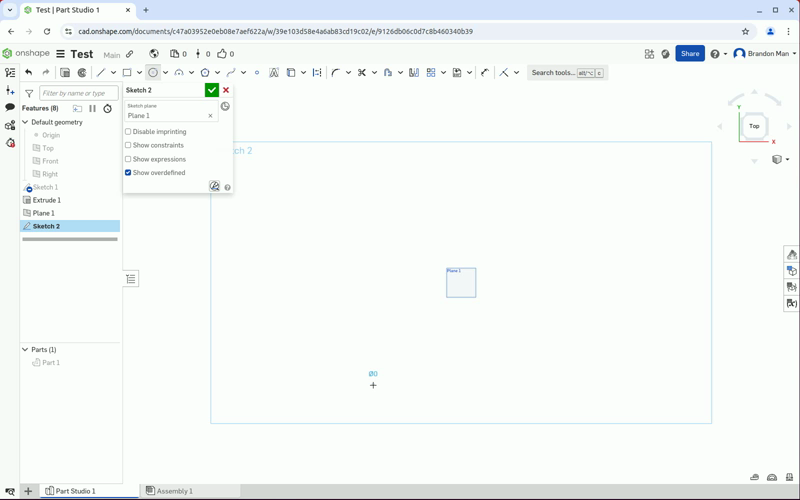
mouse_move(378, 384)
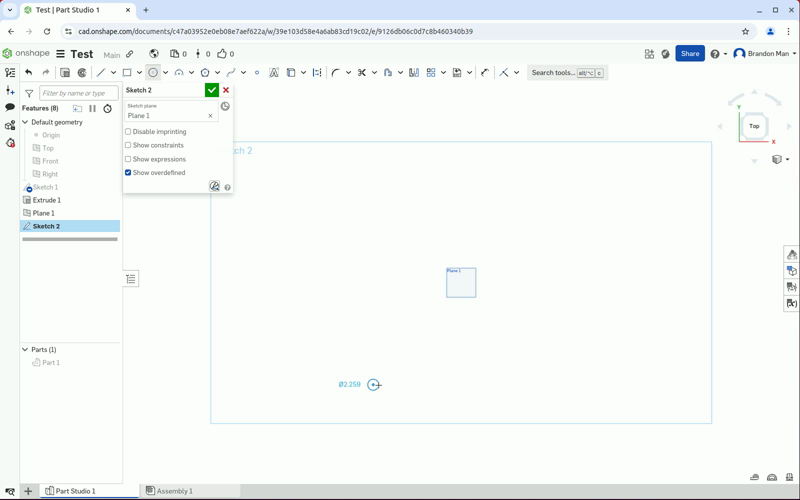
click(378, 384)
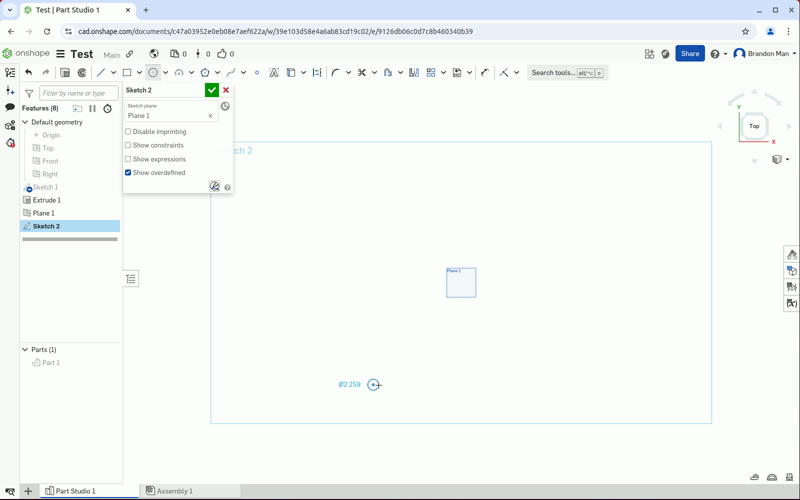
key(esc)
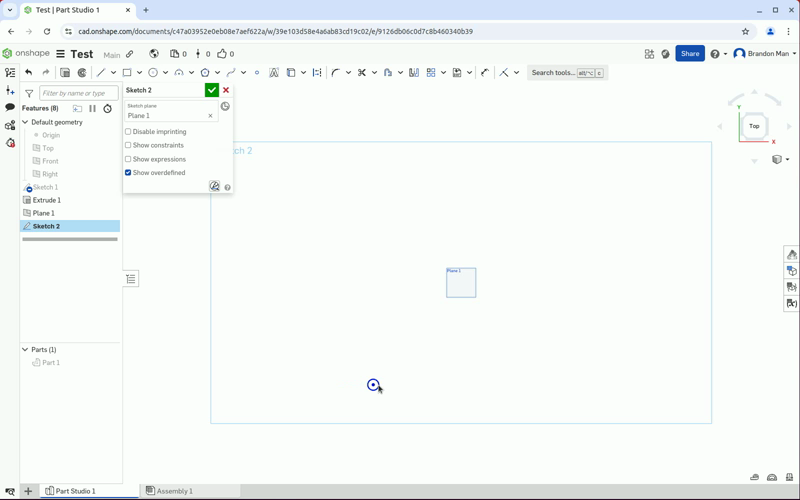
mouse_move(371, 382)
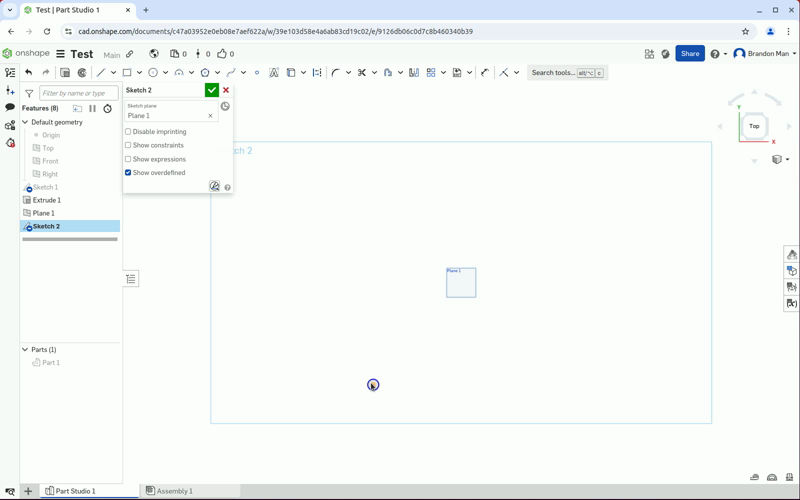
scroll(6)
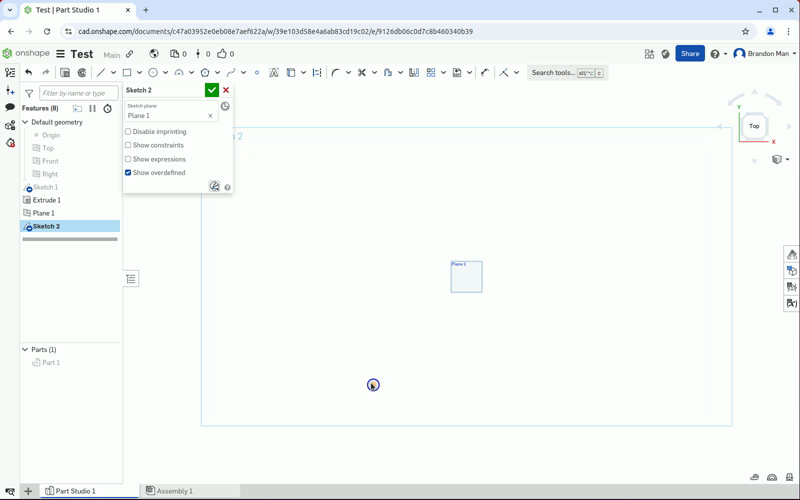
scroll(6)
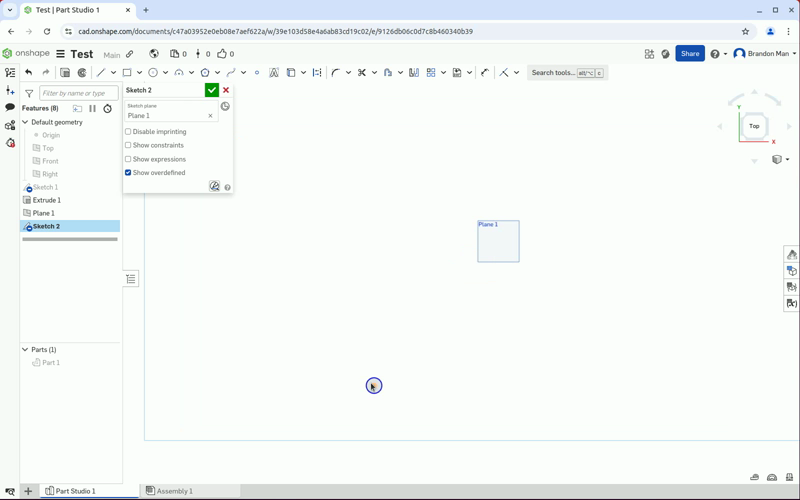
scroll(6)
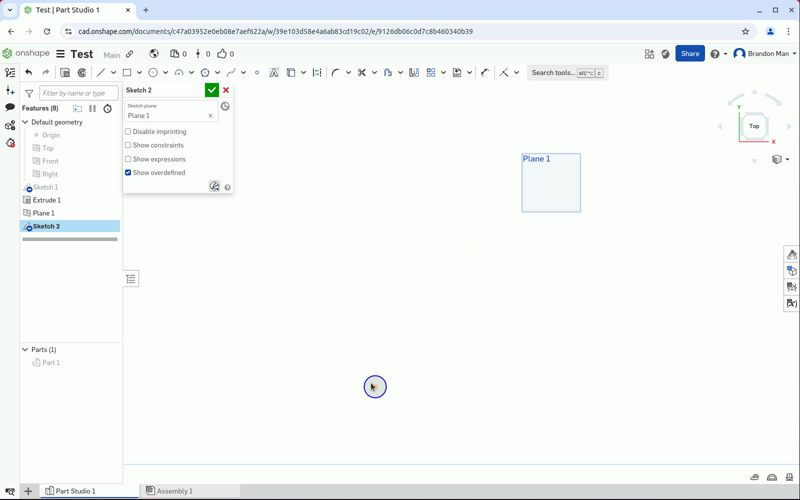
scroll(6)
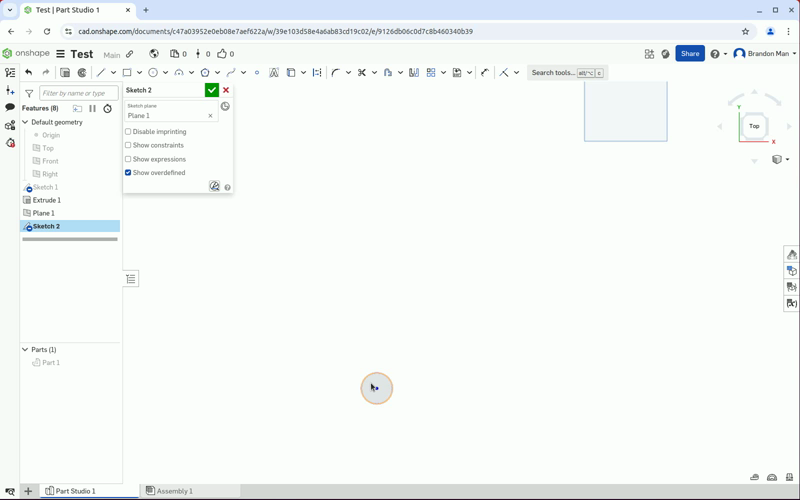
scroll(6)
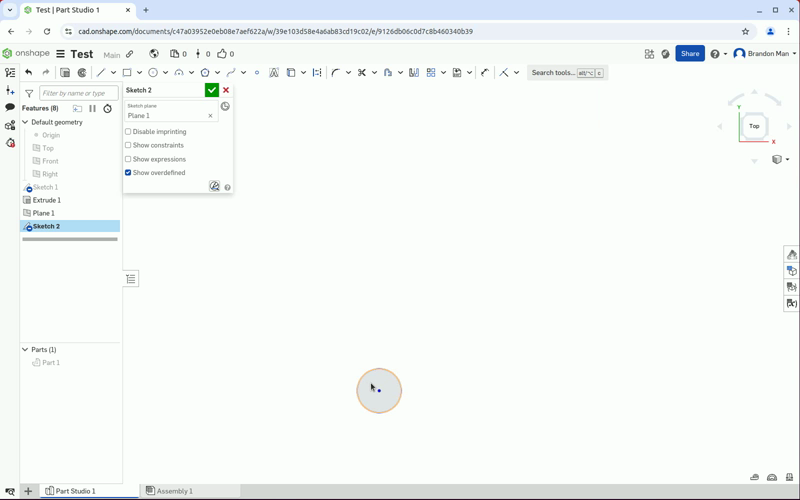
scroll(6)
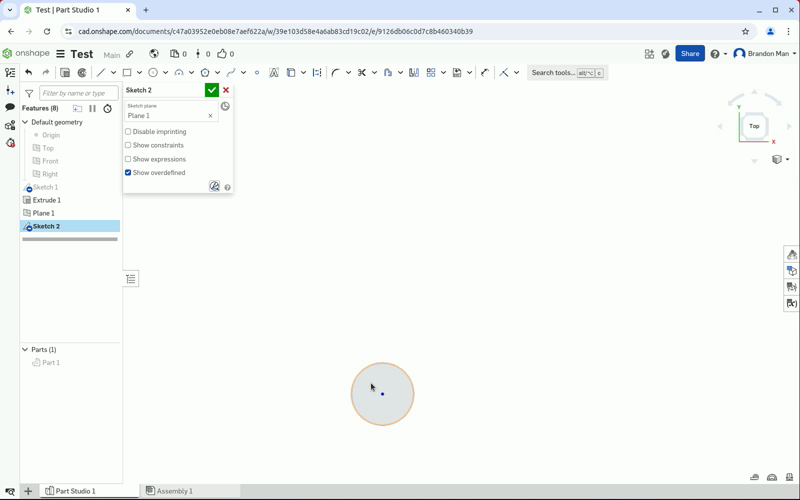
scroll(6)
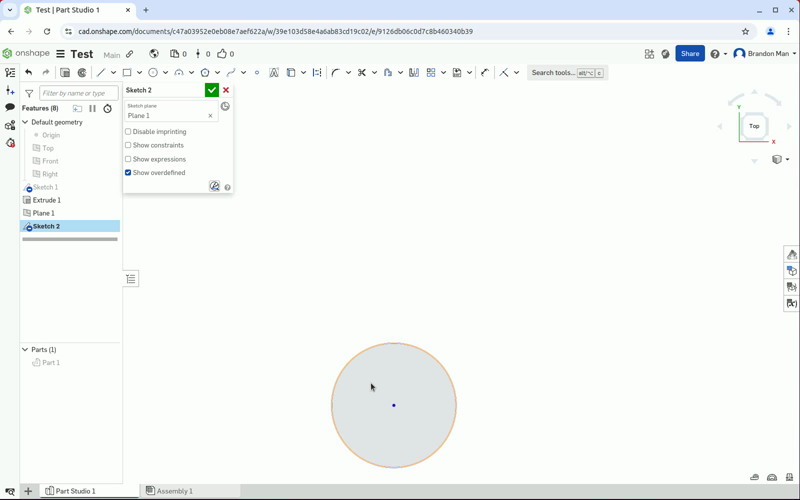
click(371, 382)
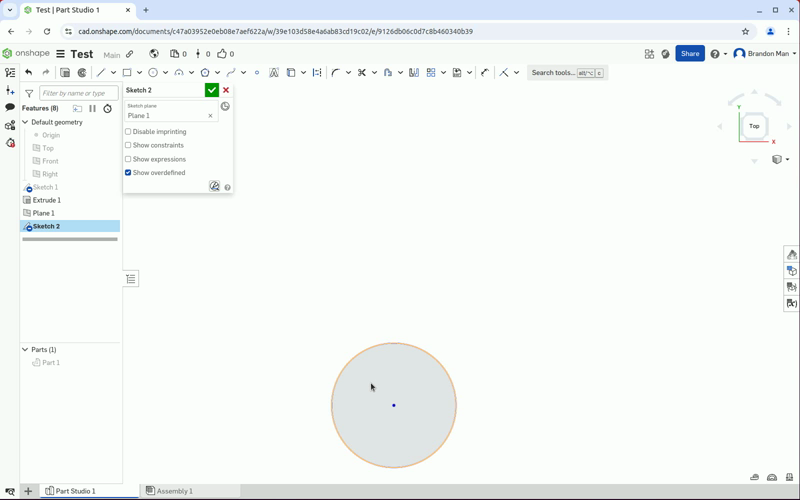
scroll(-6)
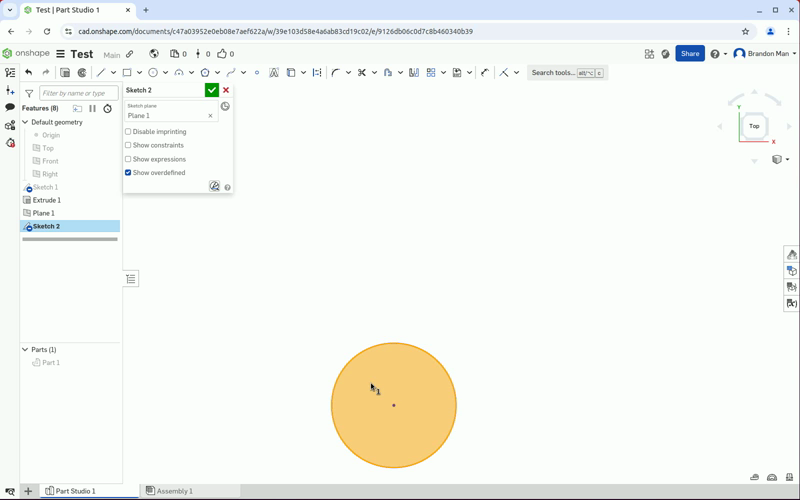
scroll(-6)
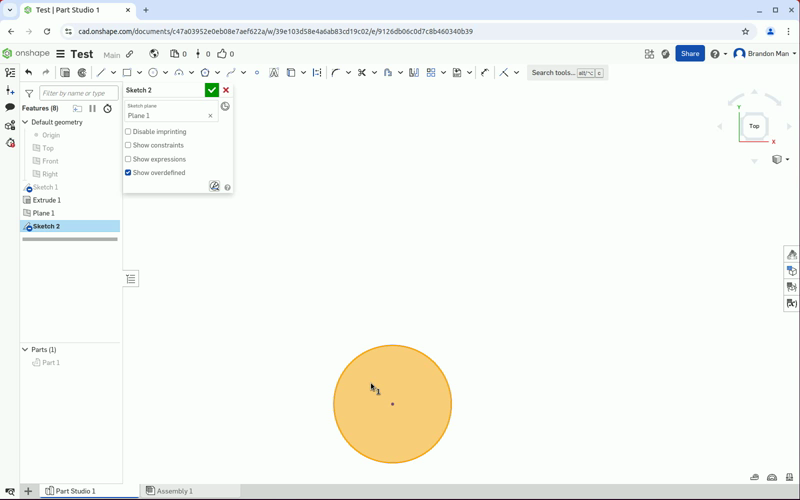
scroll(-6)
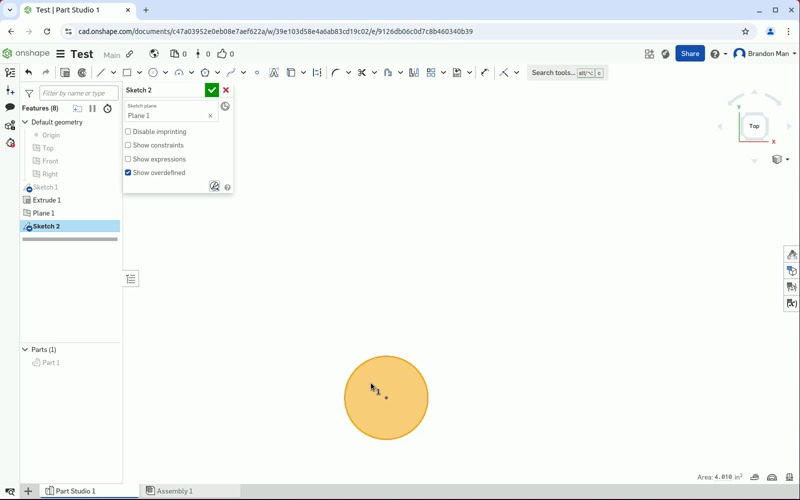
scroll(-6)
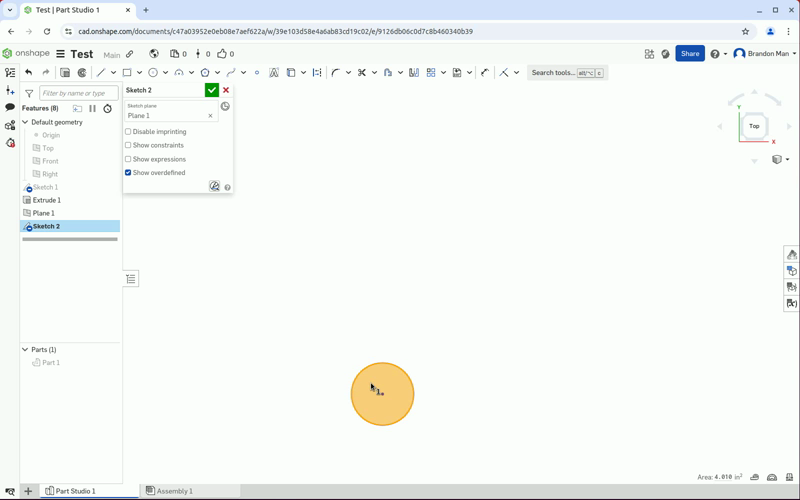
scroll(-6)
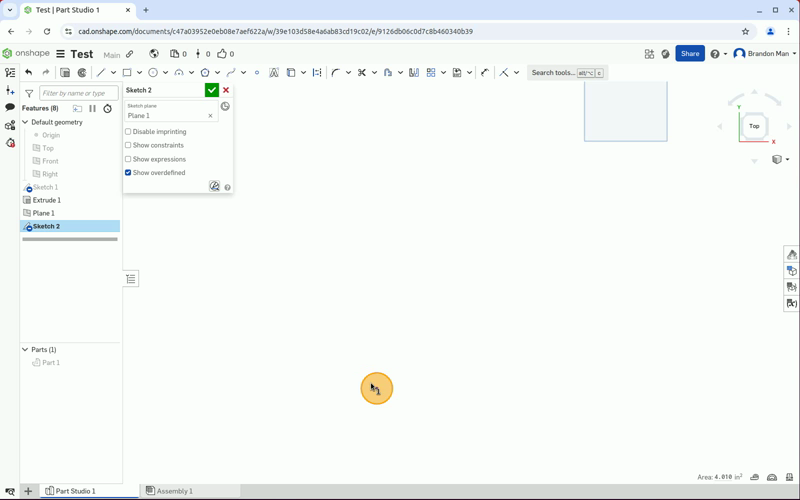
scroll(-6)
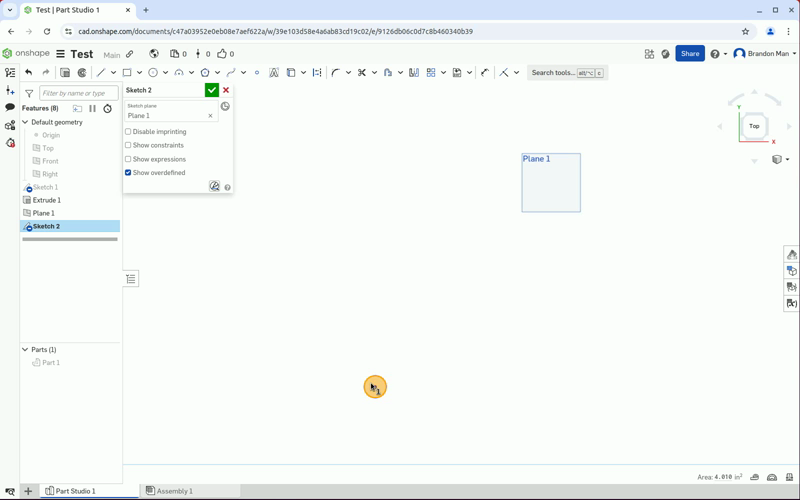
scroll(-6)
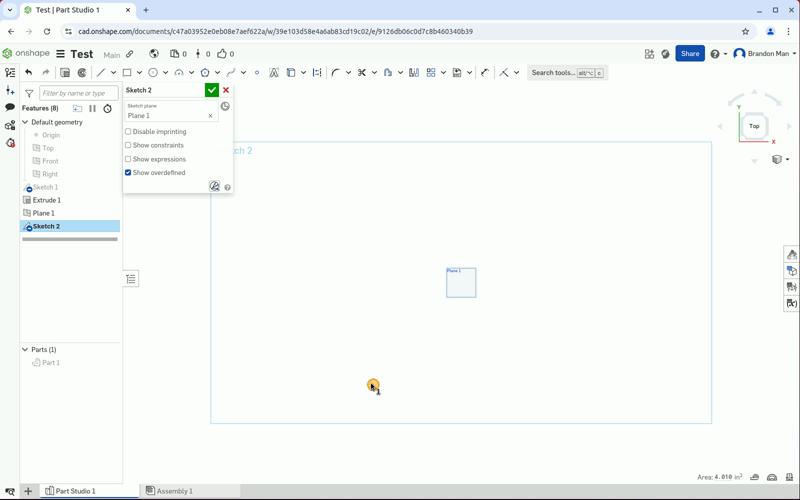
mouse_move(73, 352)
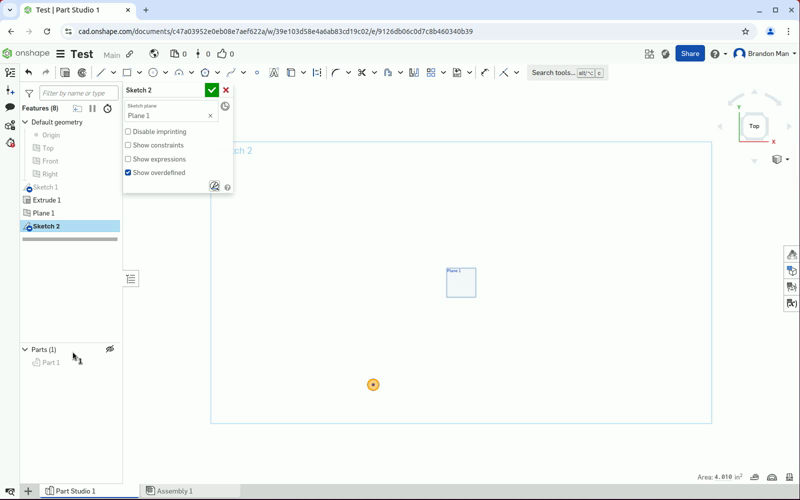
key(shift+y)
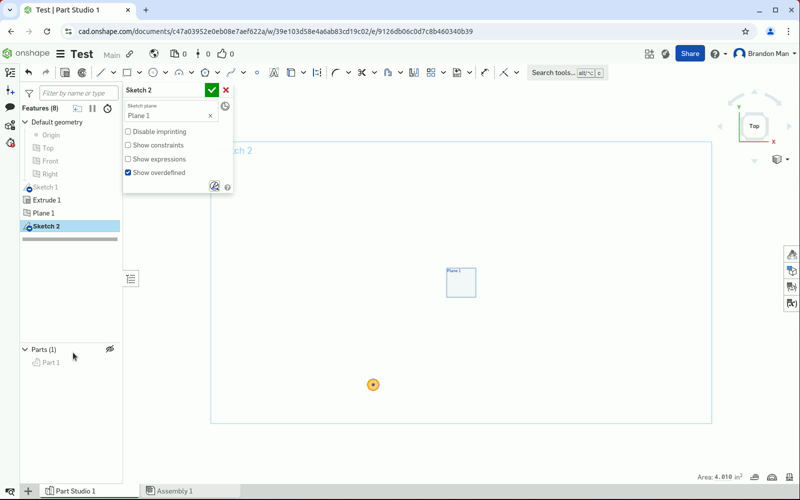
key(shift+e)
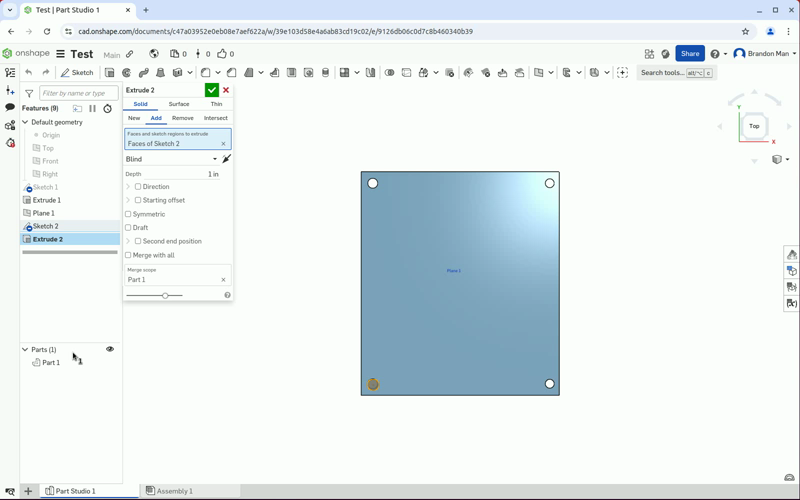
mouse_move(143, 106)
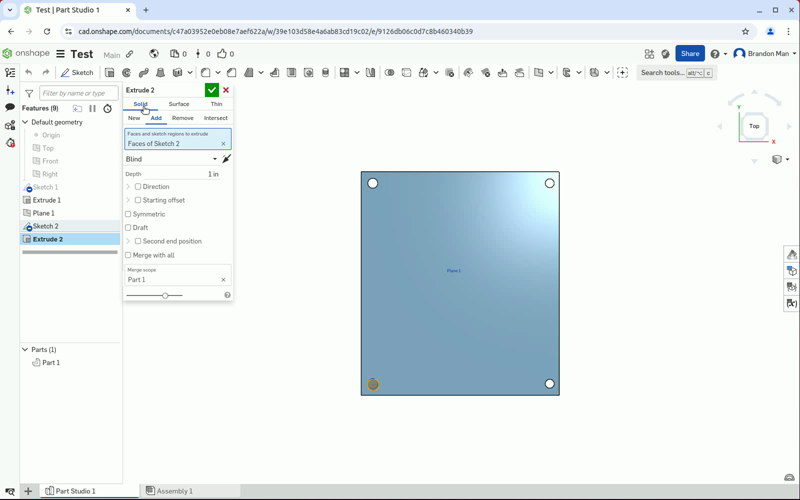
click(143, 106)
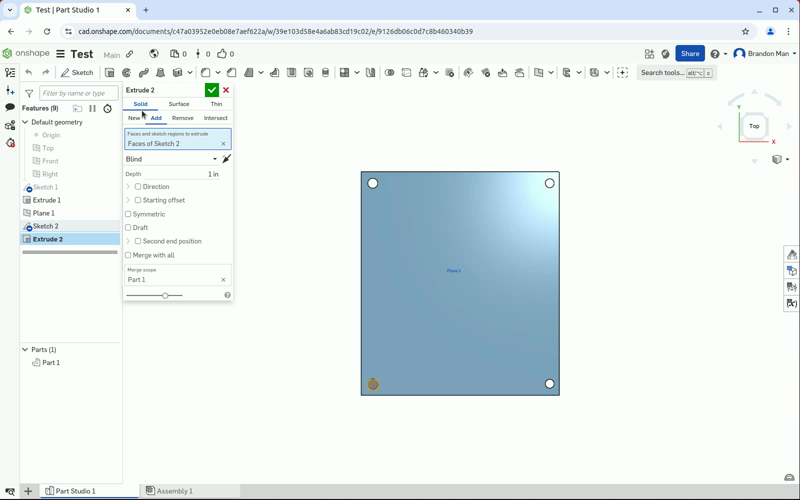
mouse_move(137, 120)
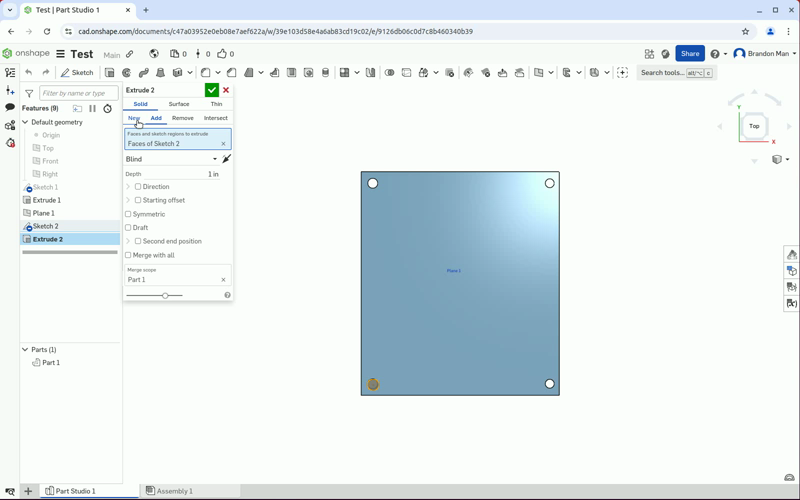
click(137, 120)
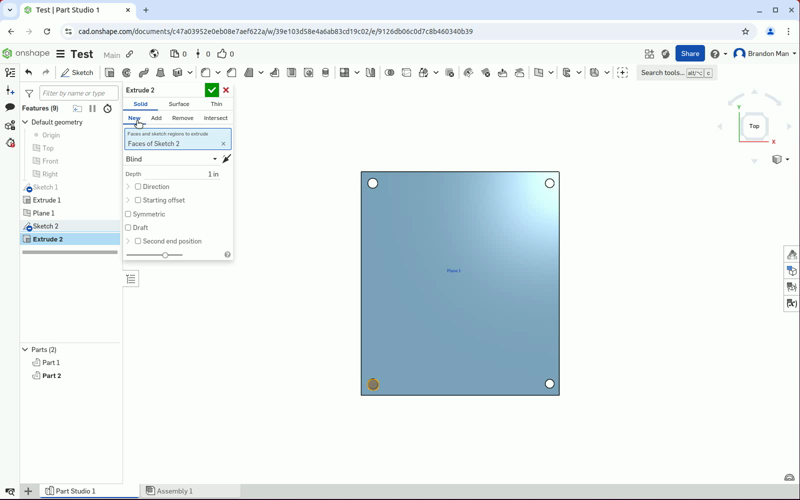
key(tab, 4)
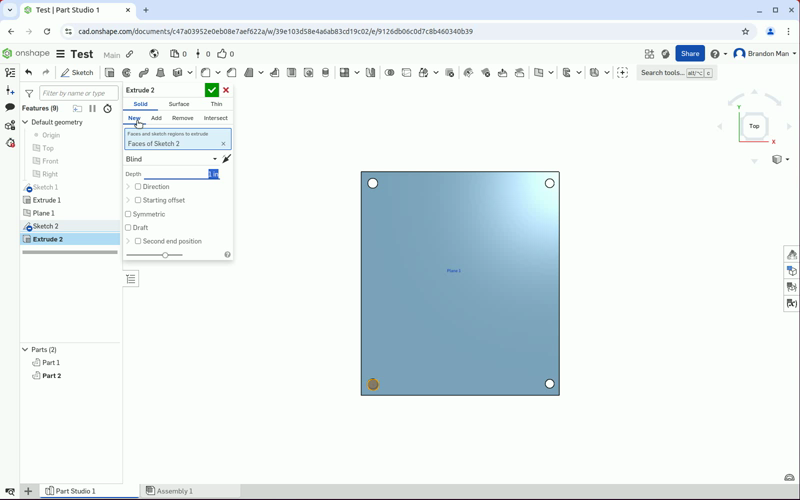
text(-7.221)
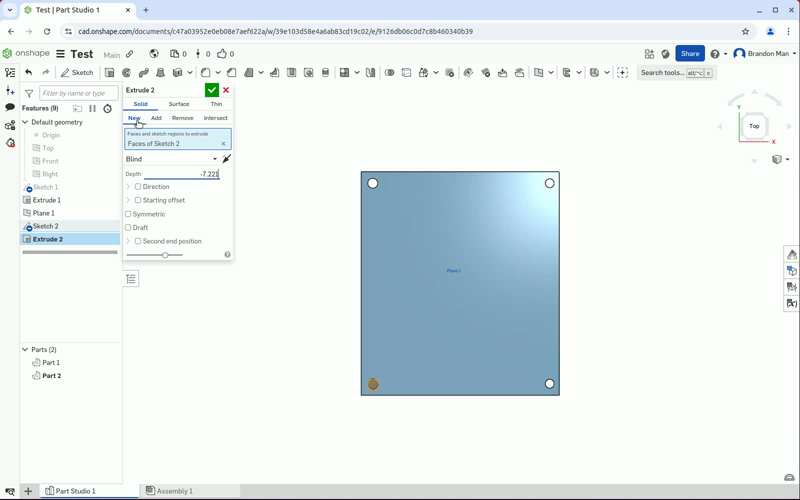
key(enter)
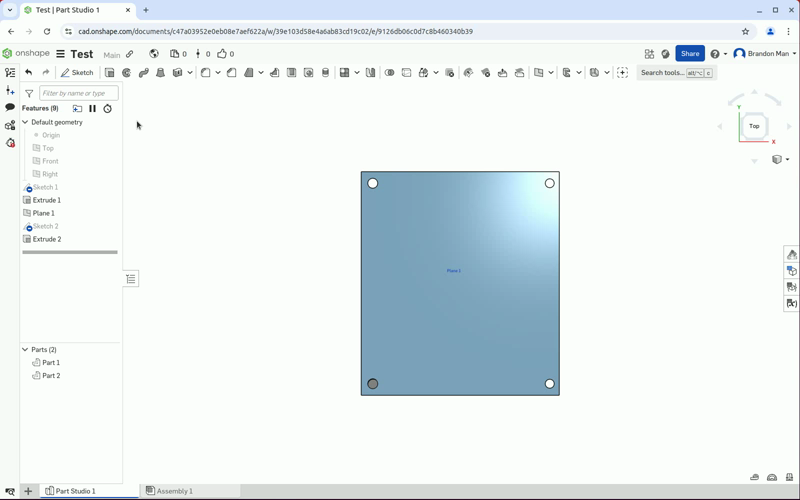
key(shift+h)
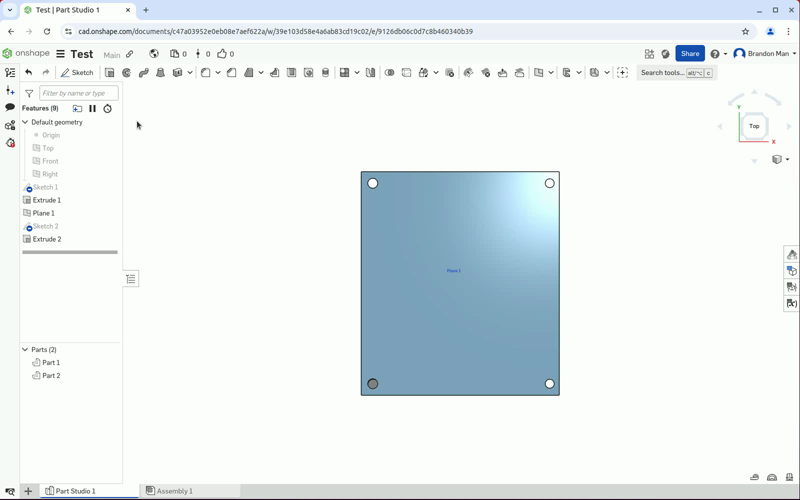
key(shift+h)
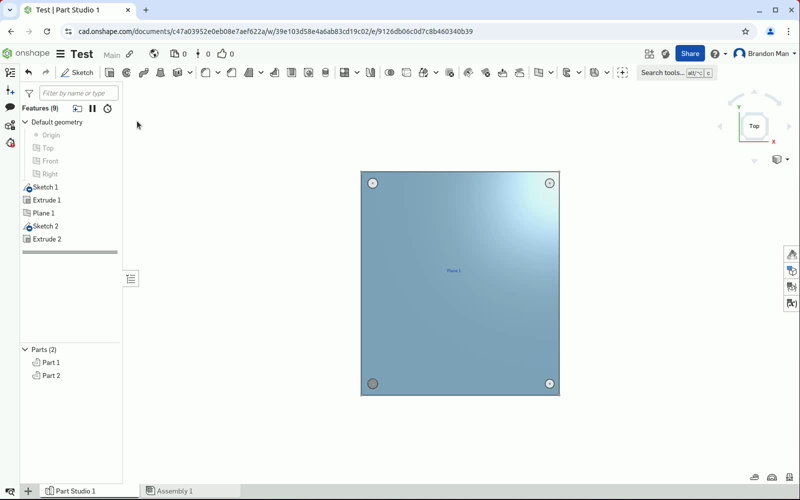
key(shift+7)
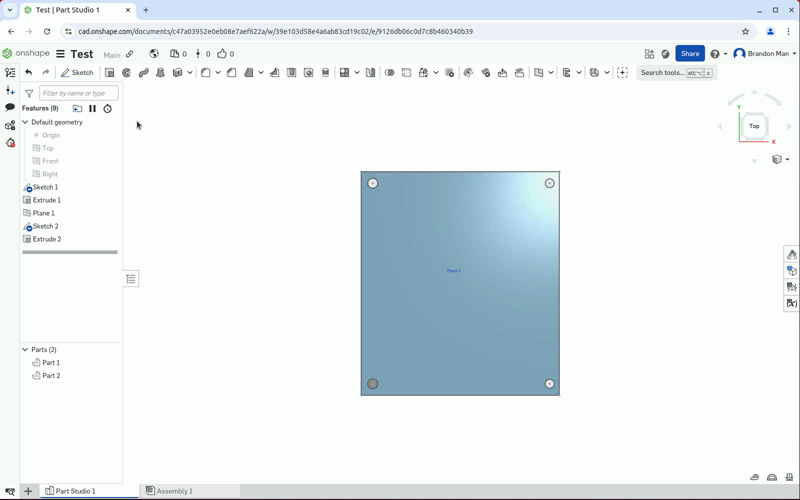
key(up, 3)
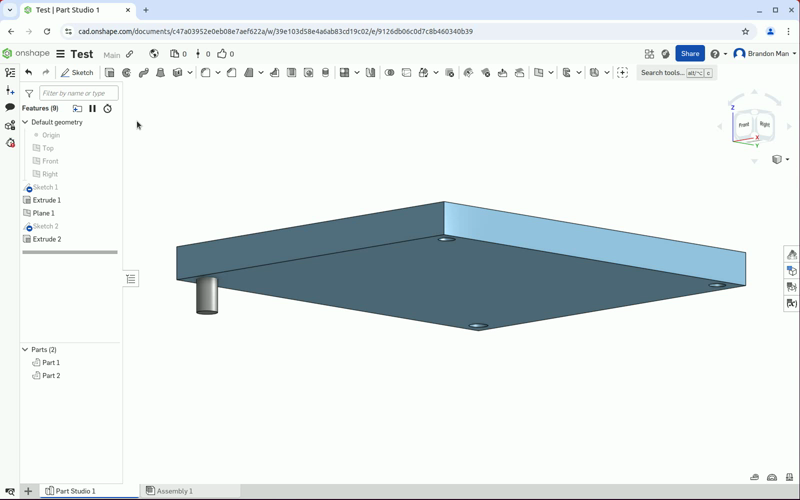
key(left, 3)
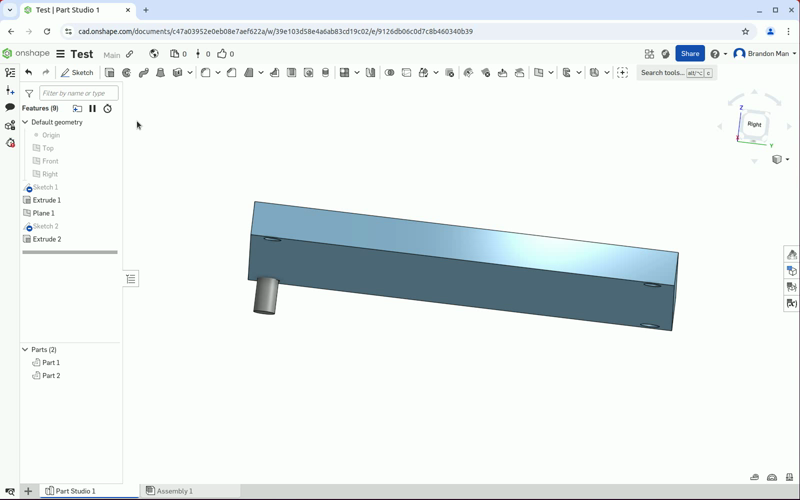
key(right, 3)
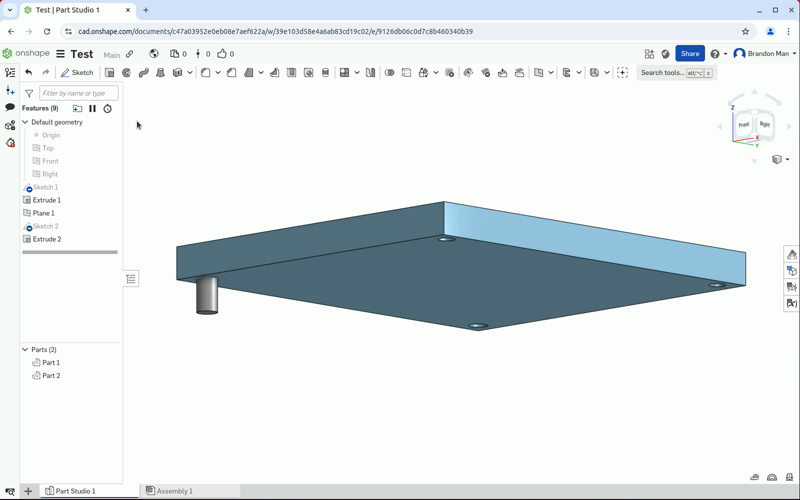
key(down, 3)
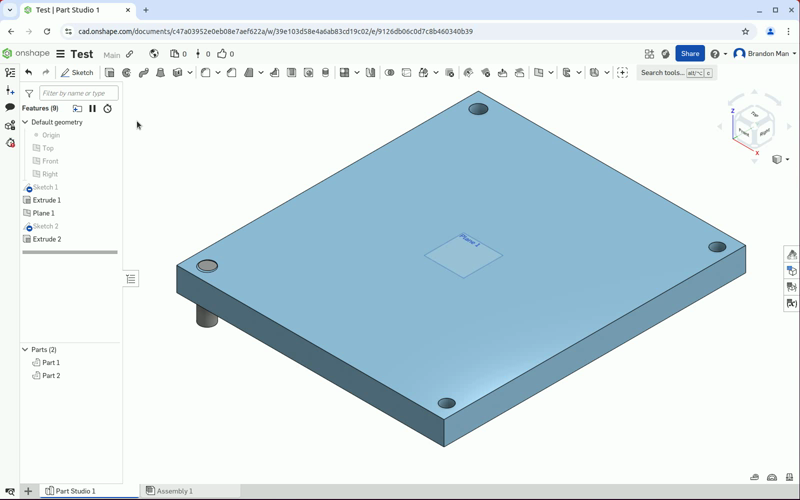
mouse_move(73, 189)
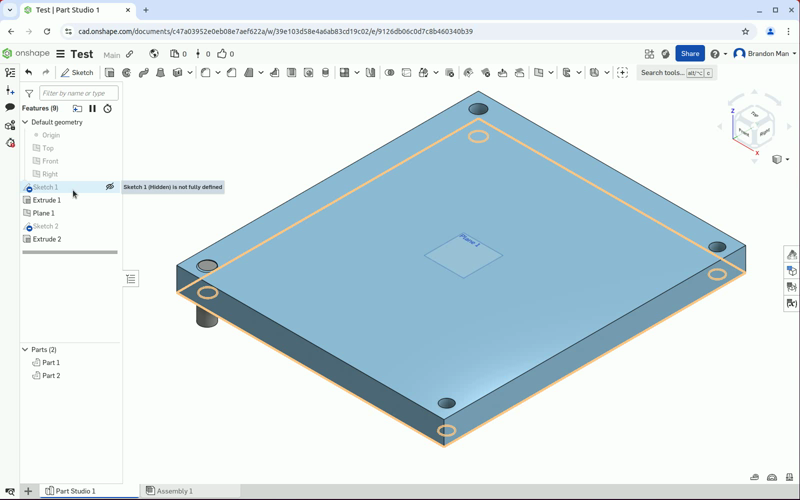
click(73, 189)